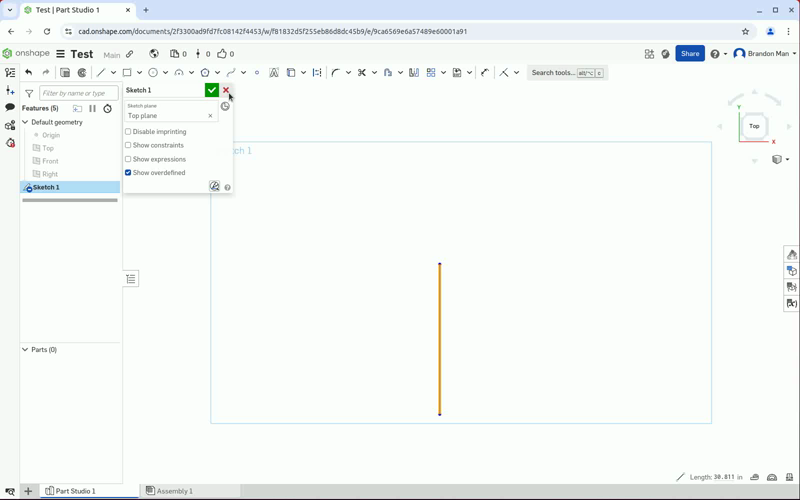
key(shift+h)
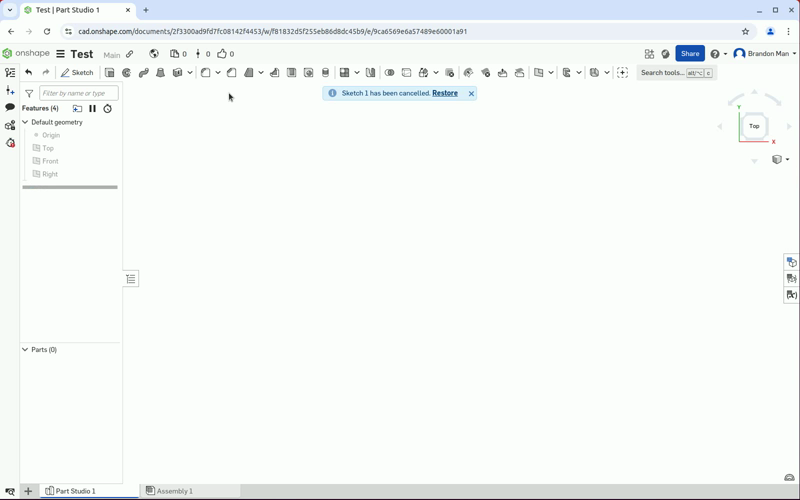
mouse_move(73, 352)
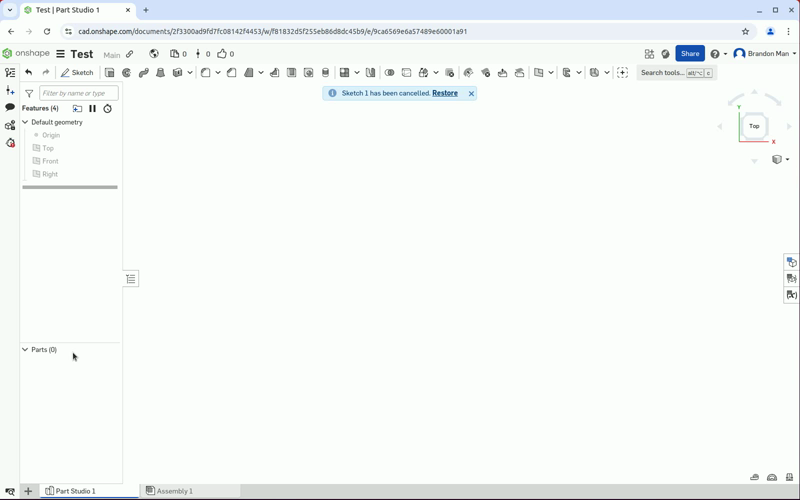
key(y)
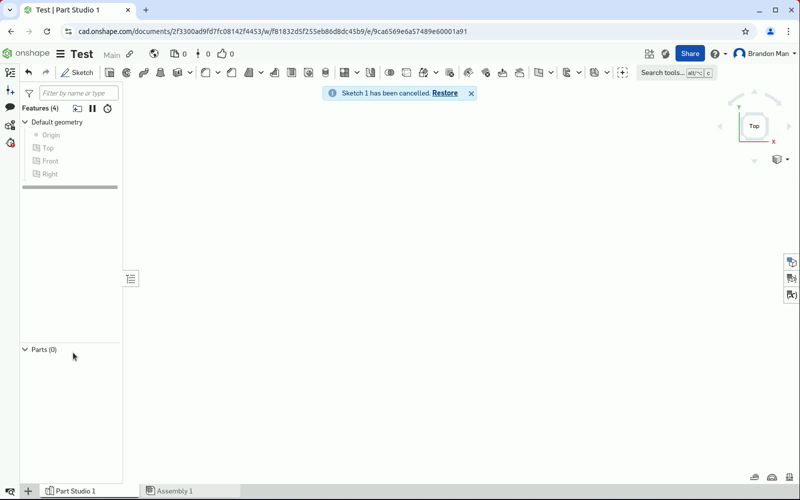
key(shift+p)
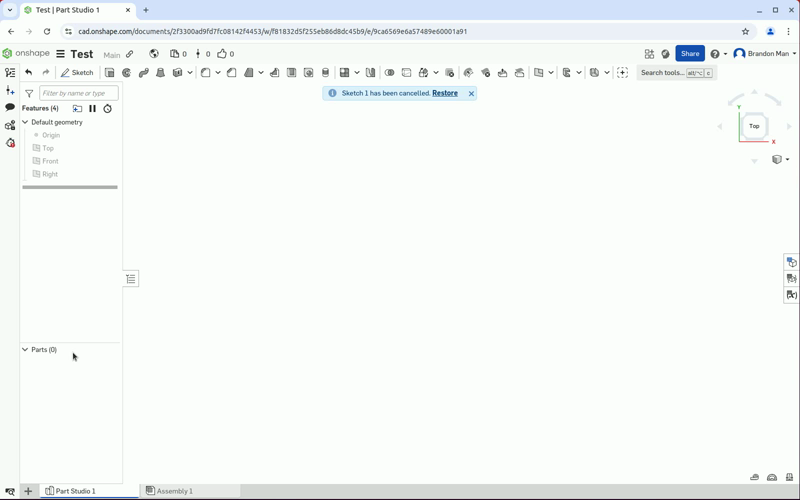
key(space)
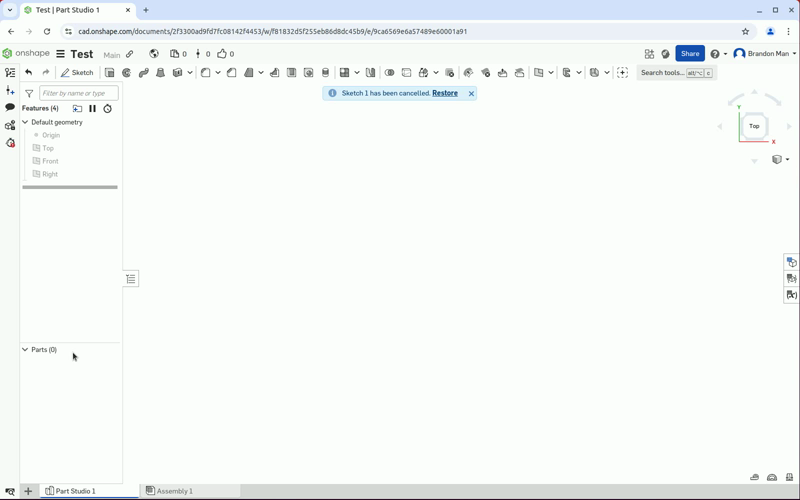
key_down(shift)
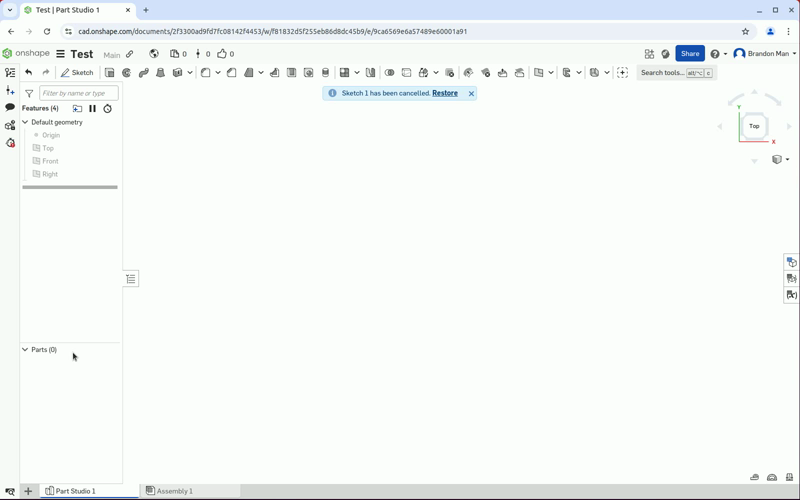
key(up)
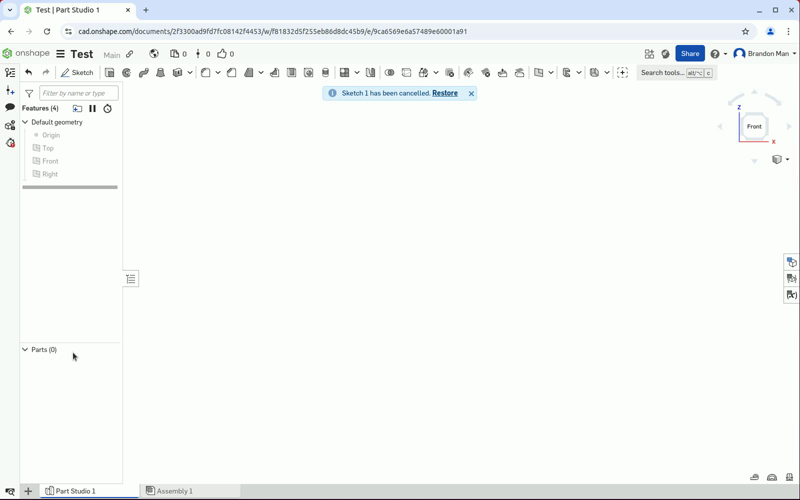
key_up(shift)
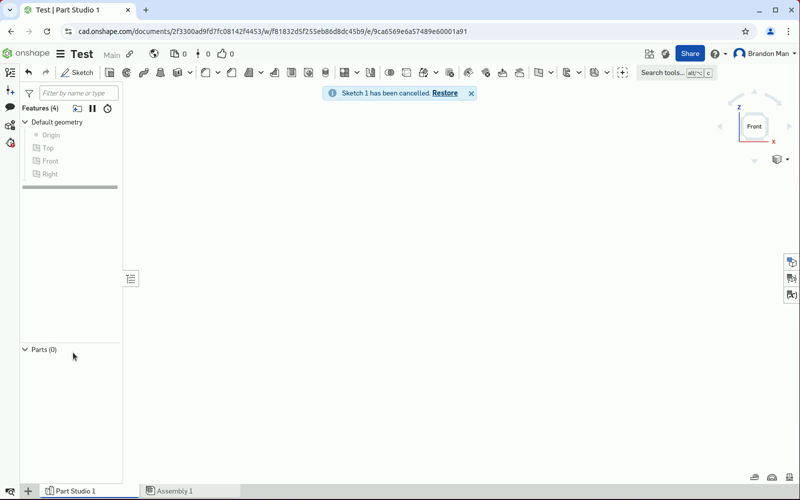
mouse_move(73, 352)
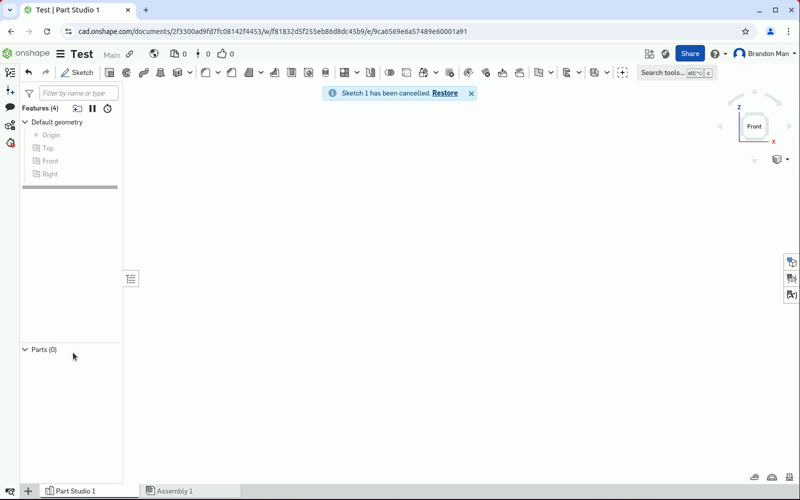
key(shift+y)
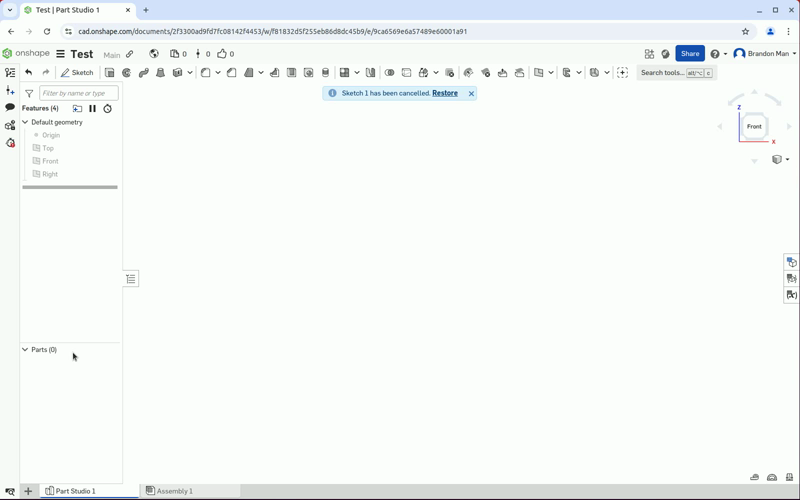
key(shift+s)
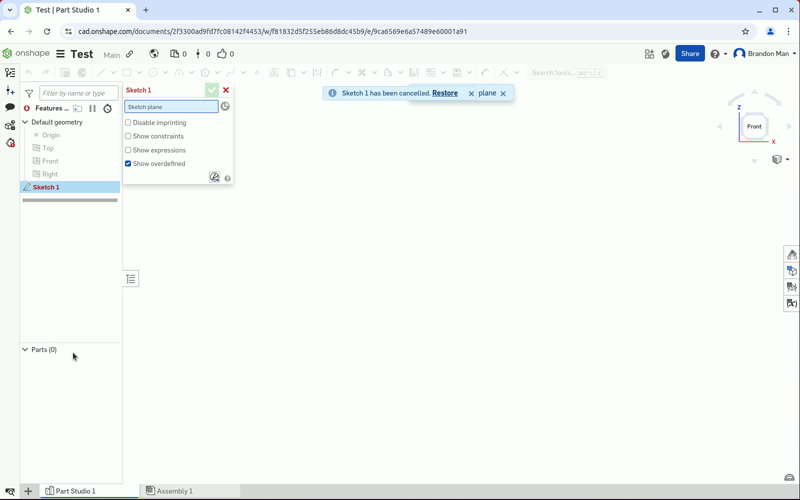
mouse_move(73, 163)
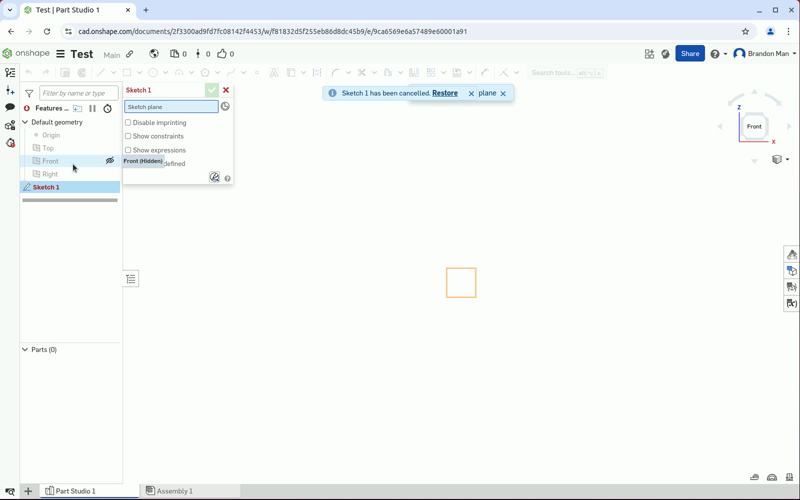
click(73, 163)
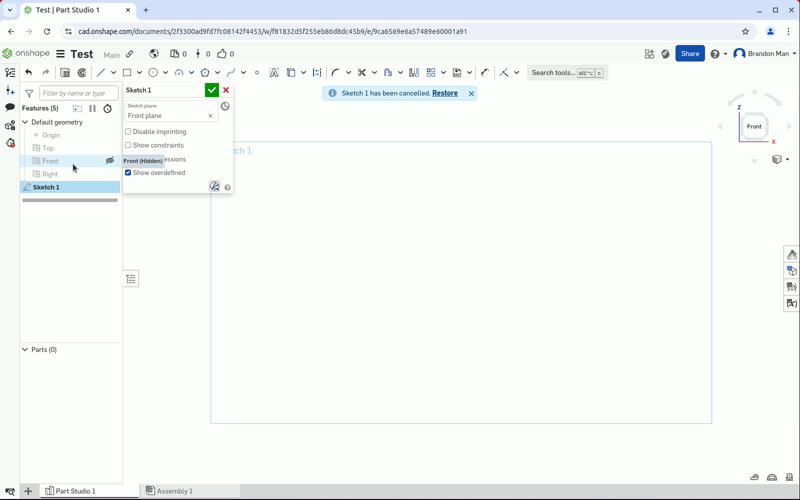
mouse_move(73, 352)
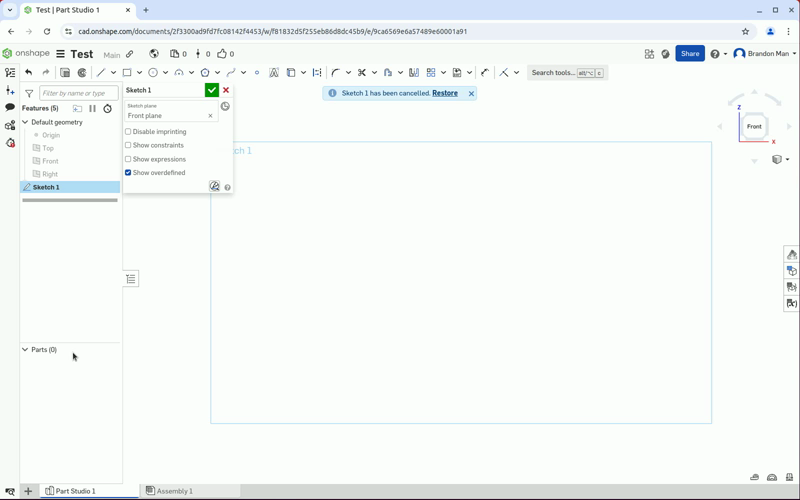
key(y)
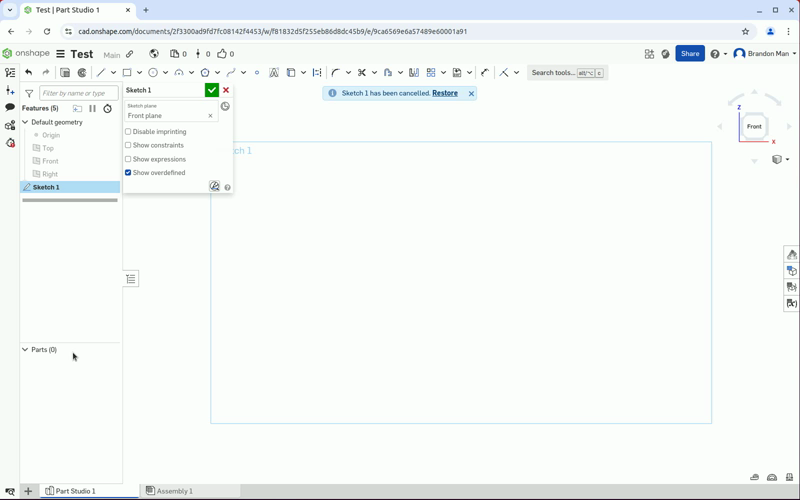
key(c)
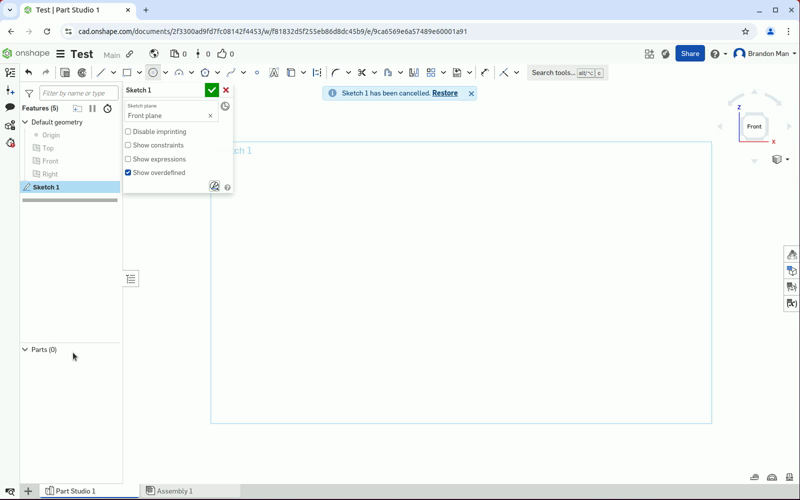
key_down(shift)
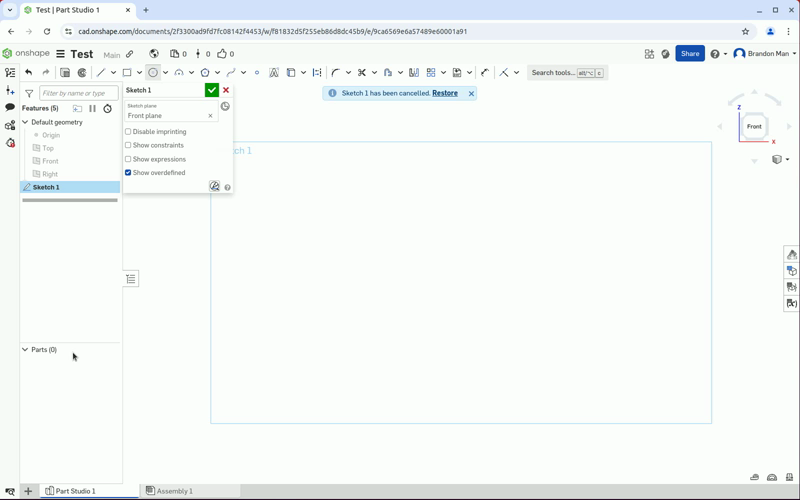
mouse_move(461, 282)
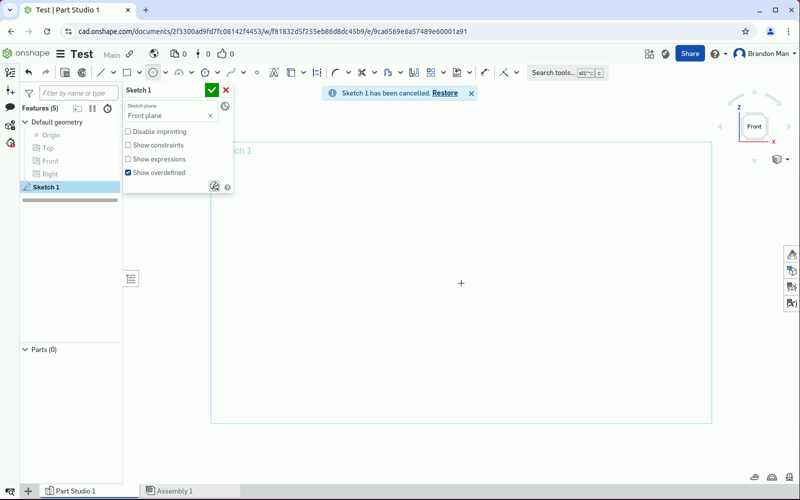
click(461, 282)
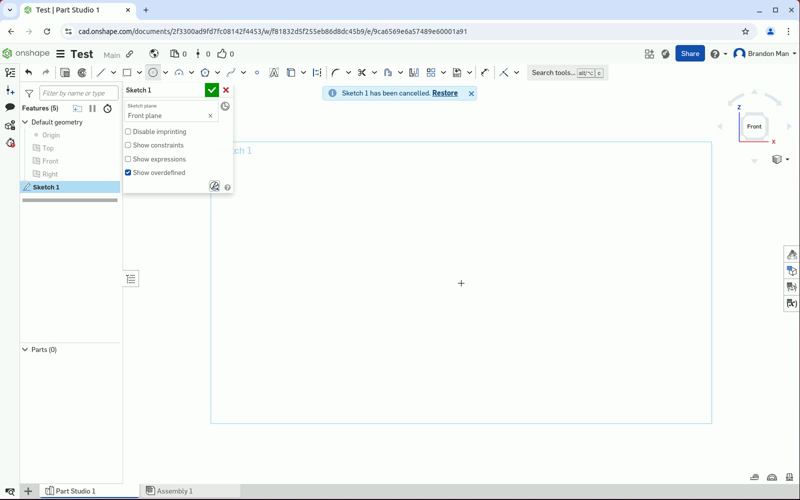
key_up(shift)
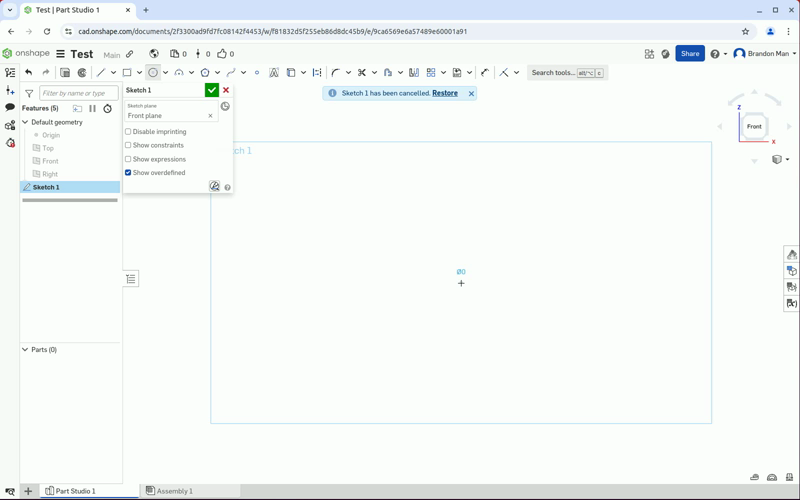
mouse_move(574, 282)
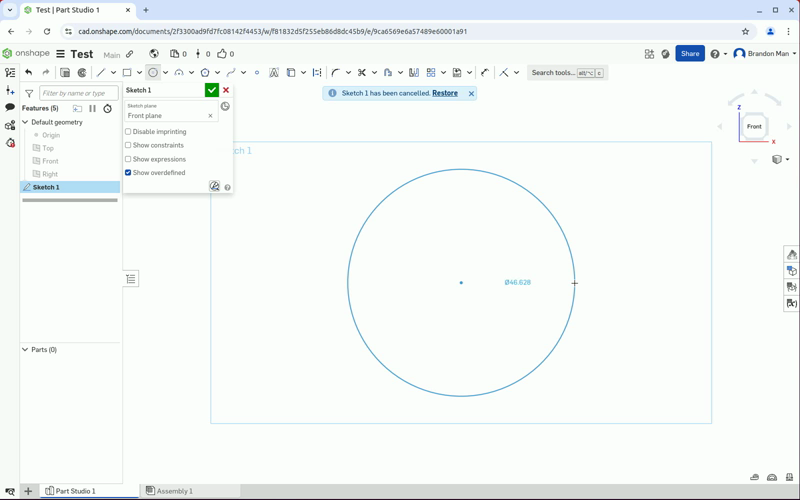
click(574, 282)
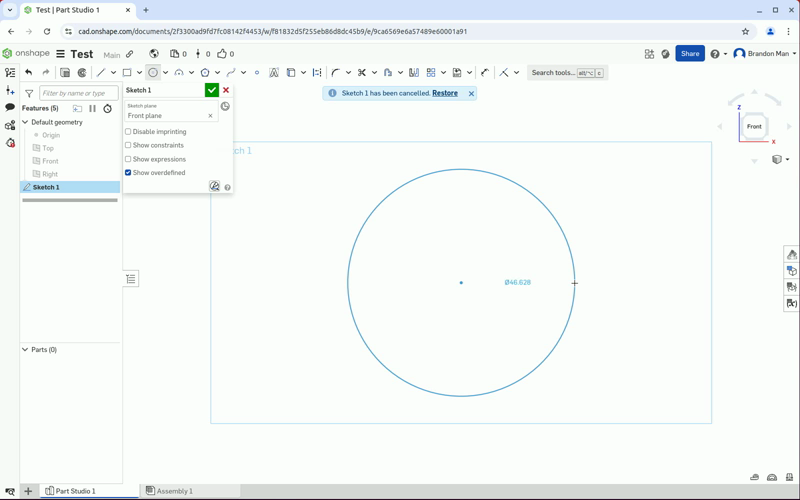
key(esc)
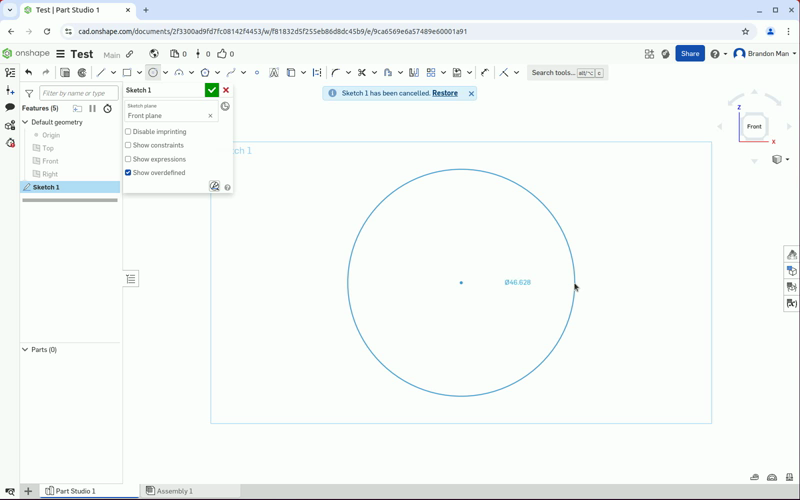
mouse_move(475, 273)
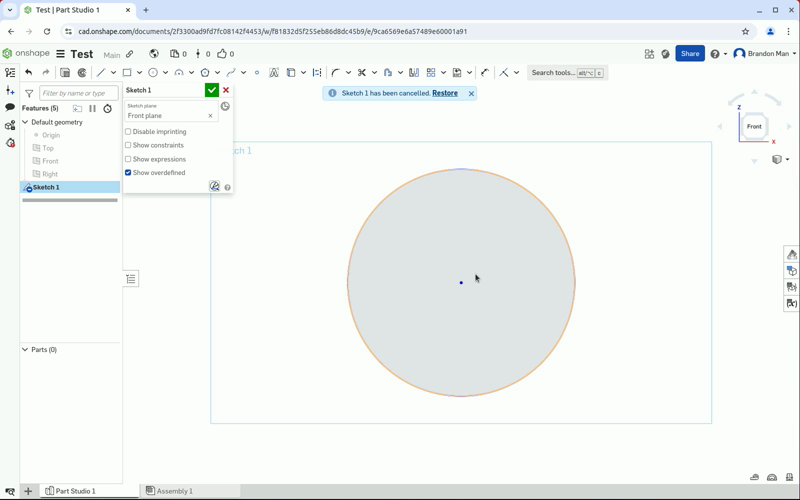
click(475, 273)
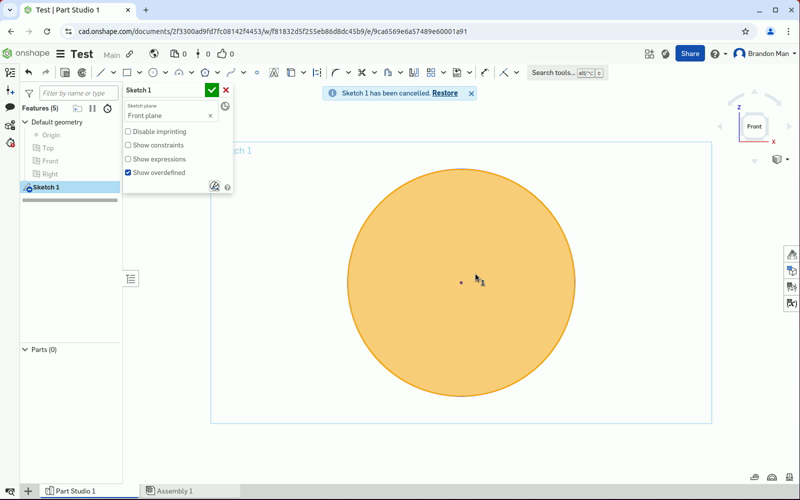
mouse_move(73, 352)
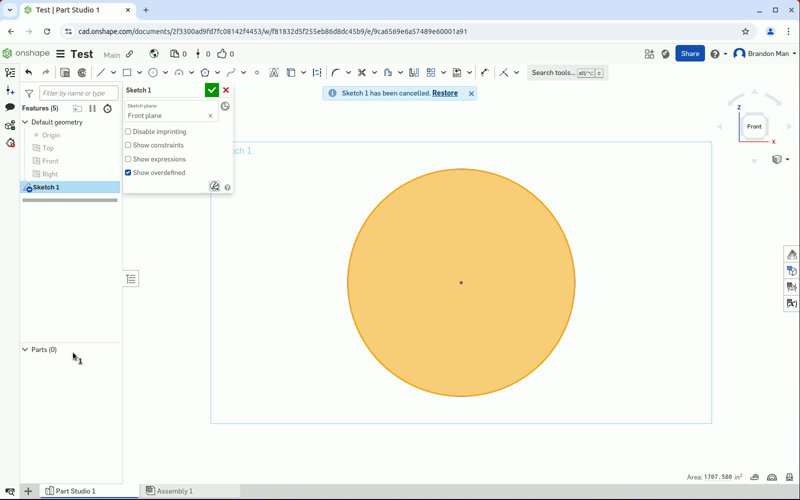
key(shift+y)
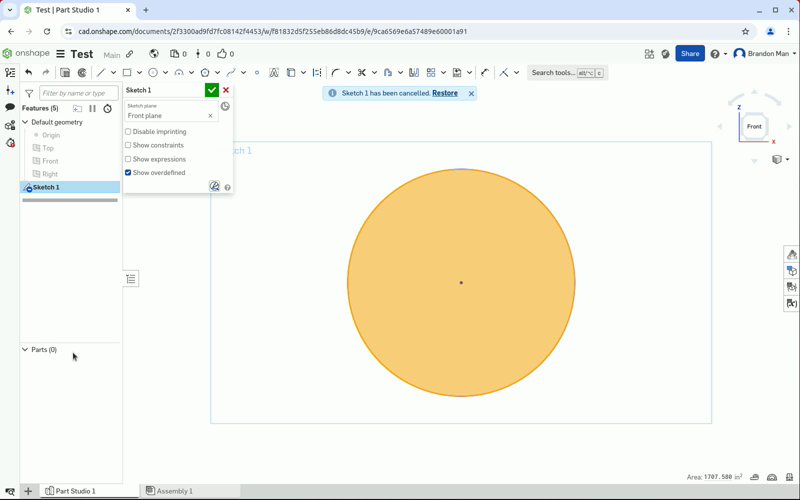
key(shift+e)
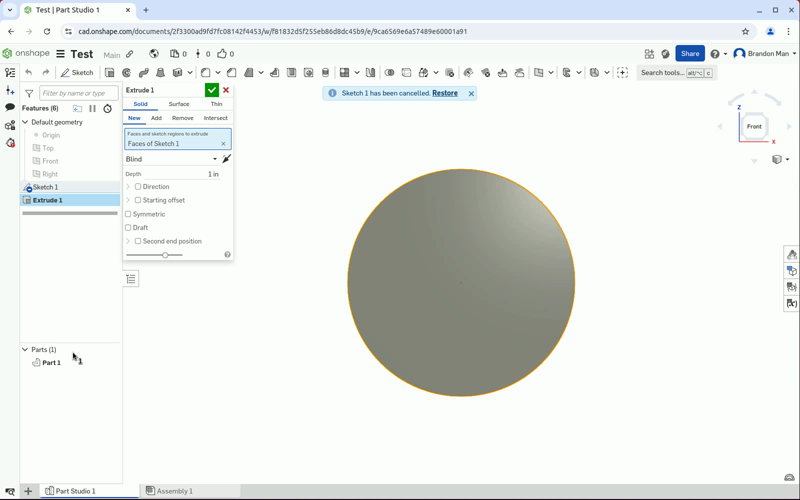
mouse_move(143, 106)
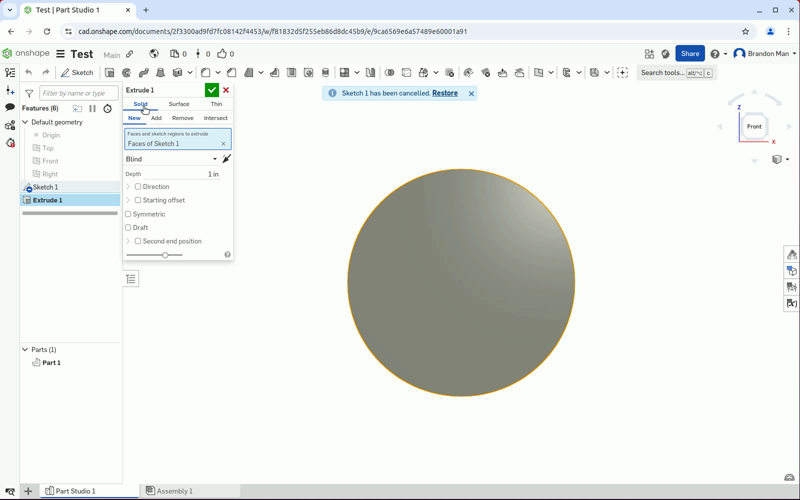
click(143, 106)
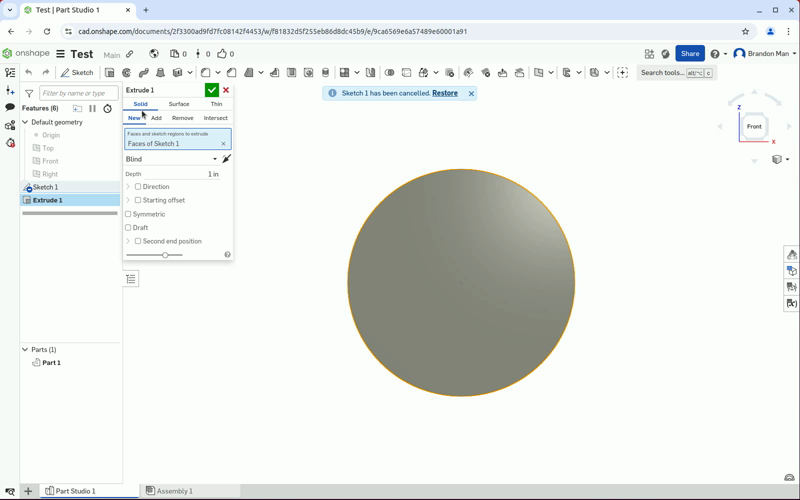
mouse_move(137, 120)
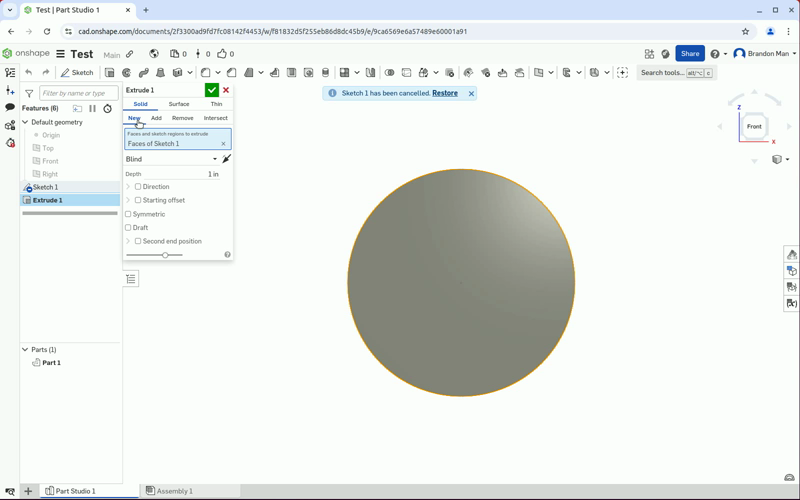
click(137, 120)
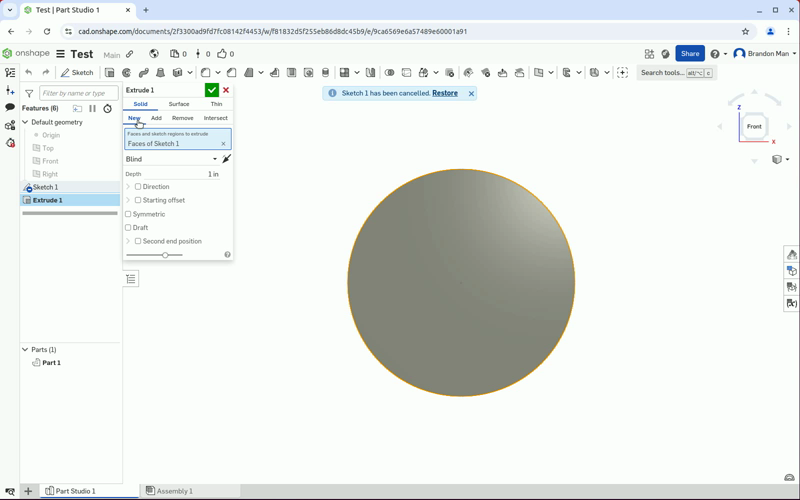
key(tab, 4)
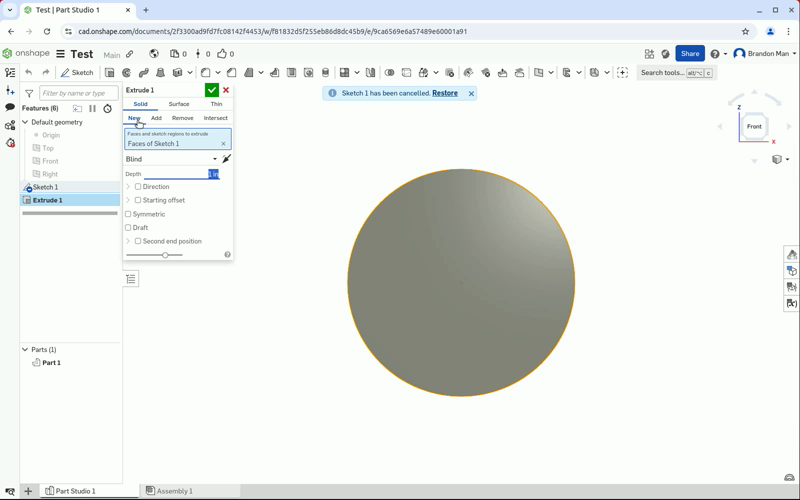
text(2.407)
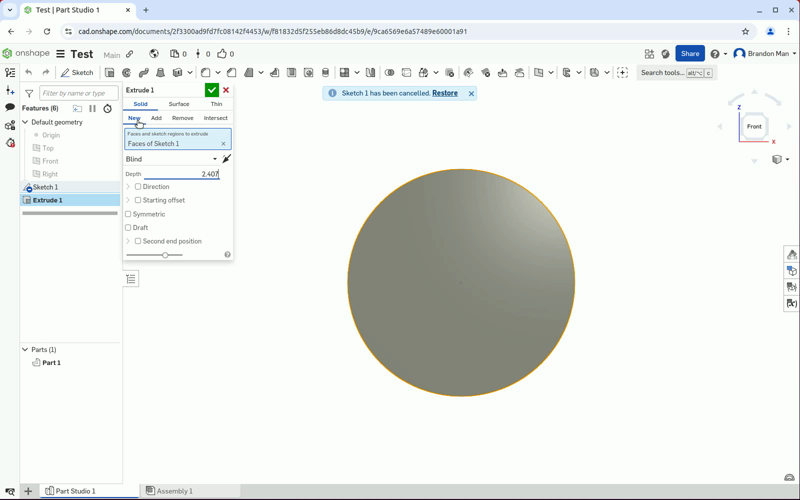
key(enter)
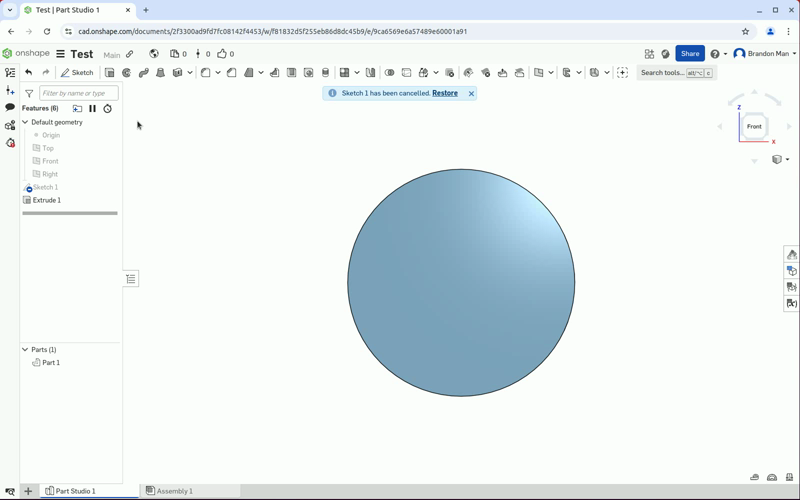
key(shift+h)
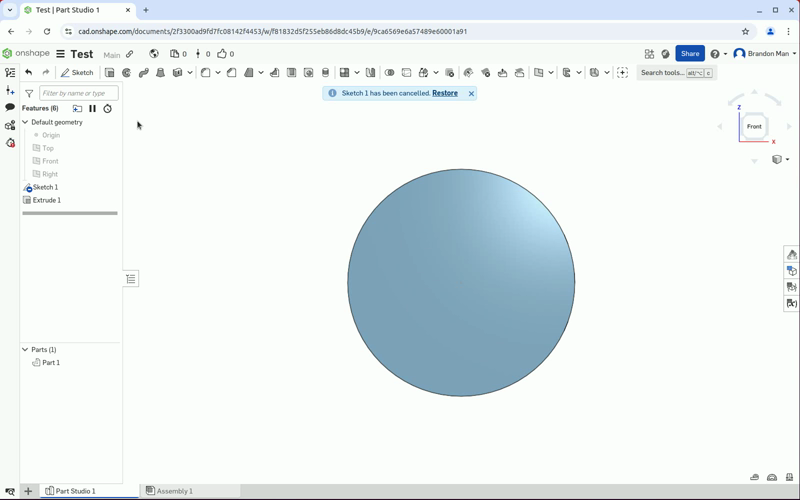
key(shift+h)
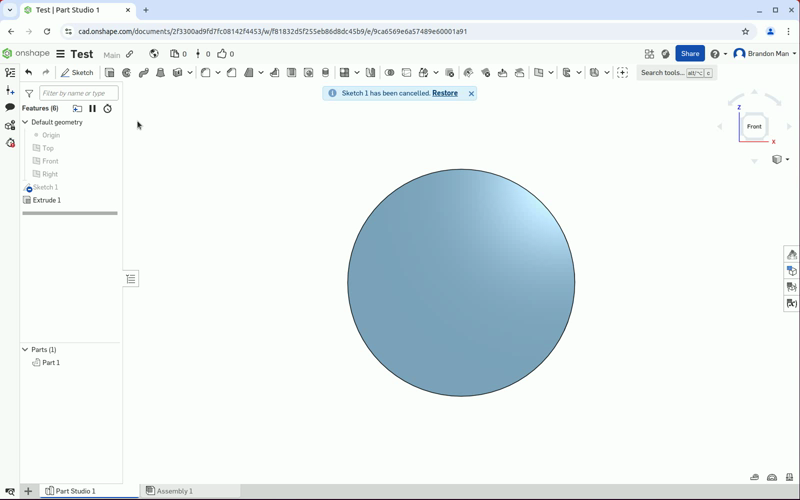
mouse_move(73, 189)
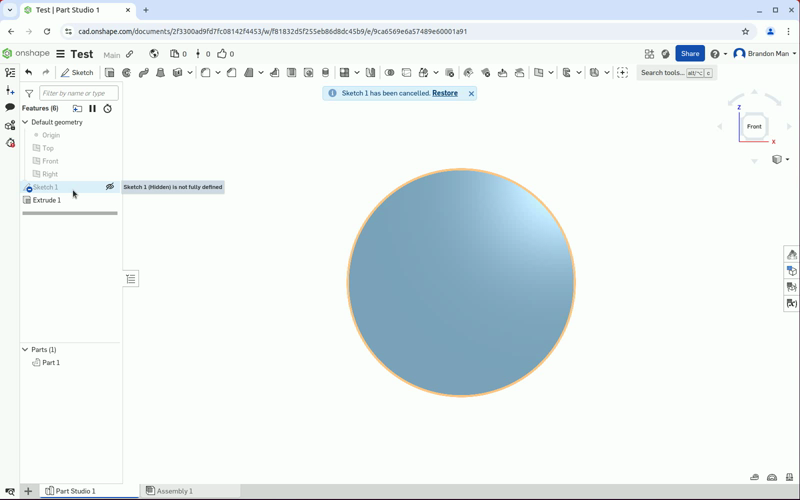
click(73, 189)
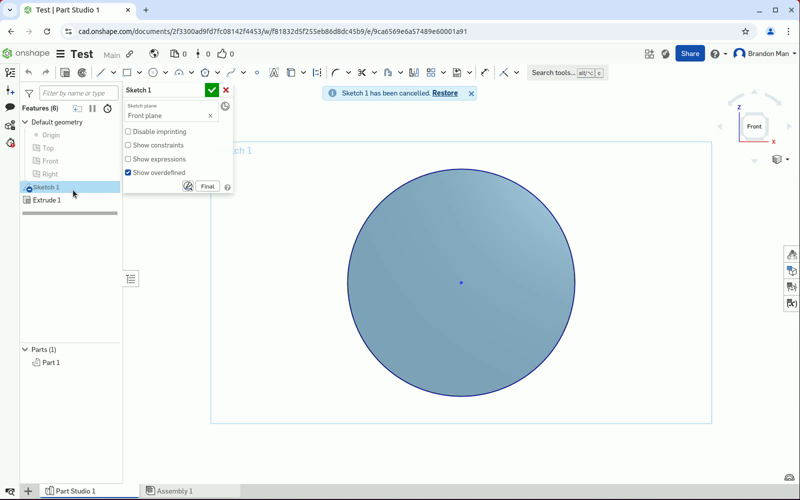
mouse_move(229, 92)
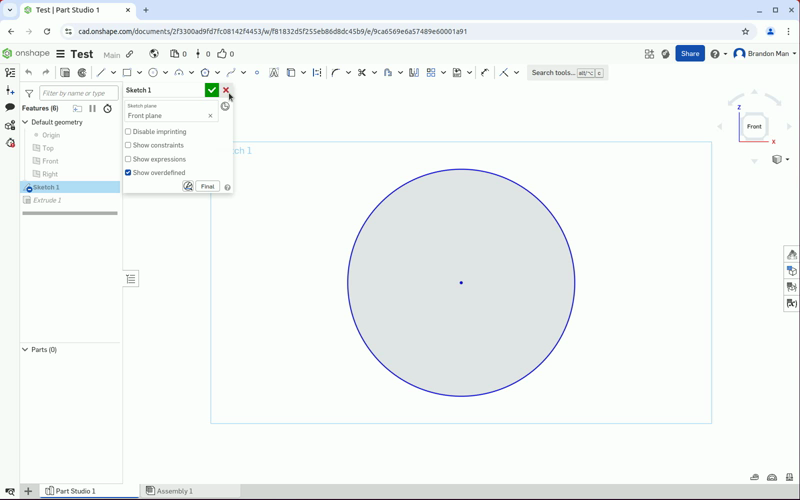
click(229, 92)
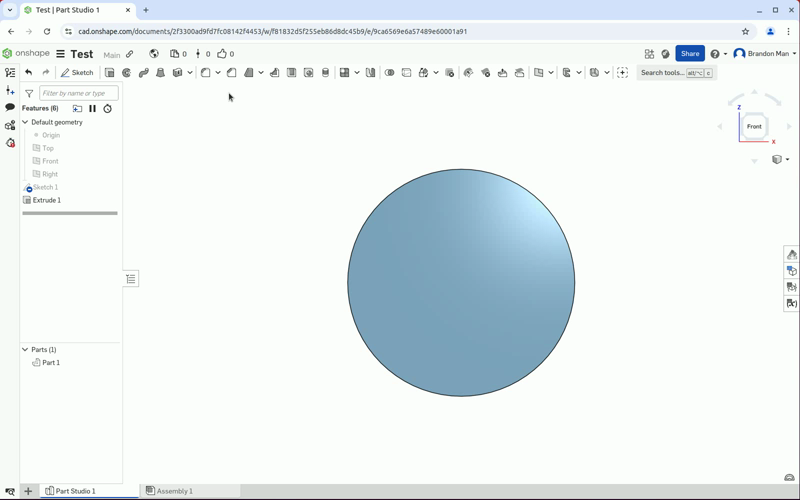
mouse_move(541, 75)
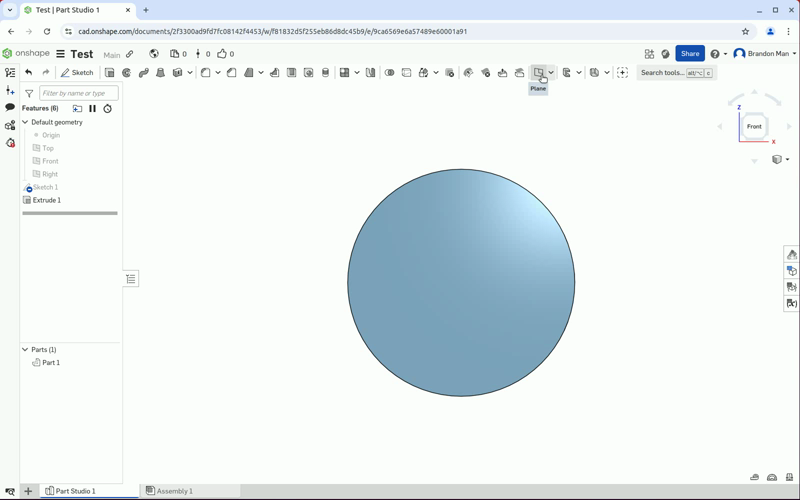
click(541, 75)
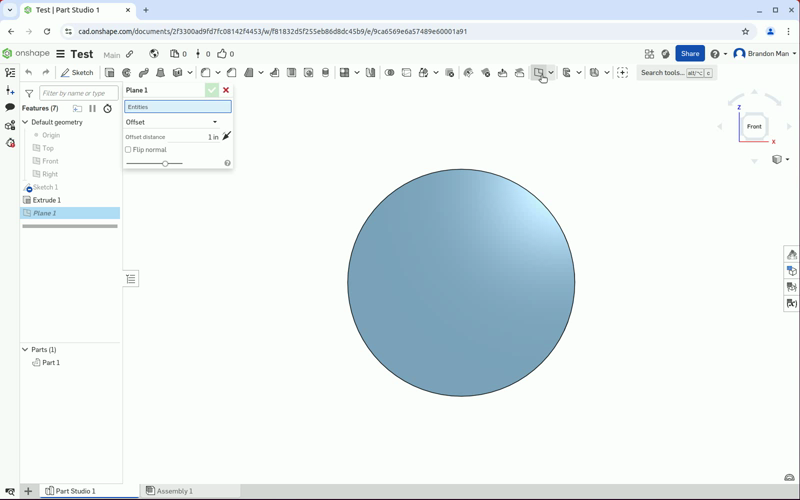
mouse_move(73, 163)
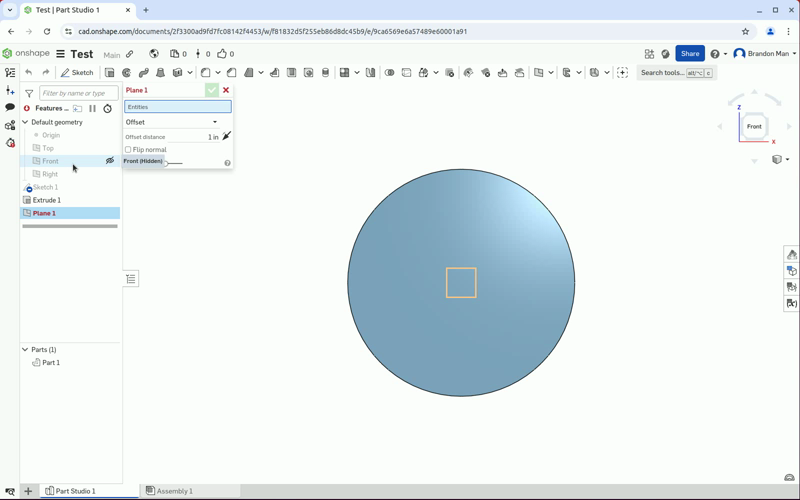
click(73, 163)
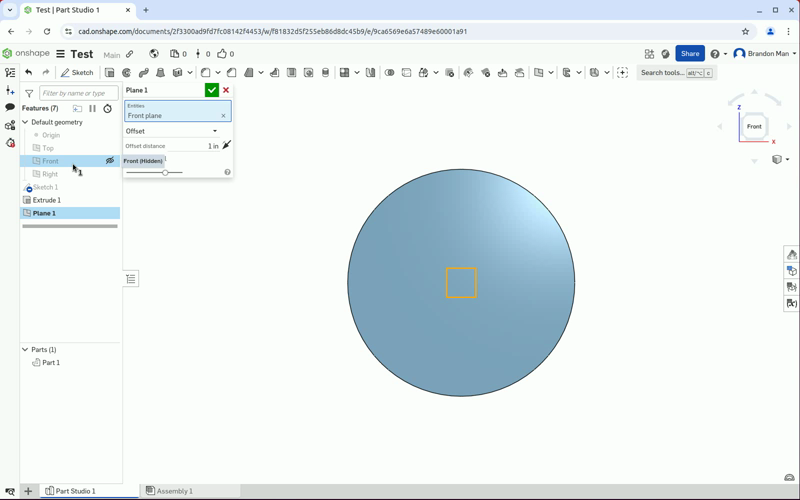
key(tab, 2)
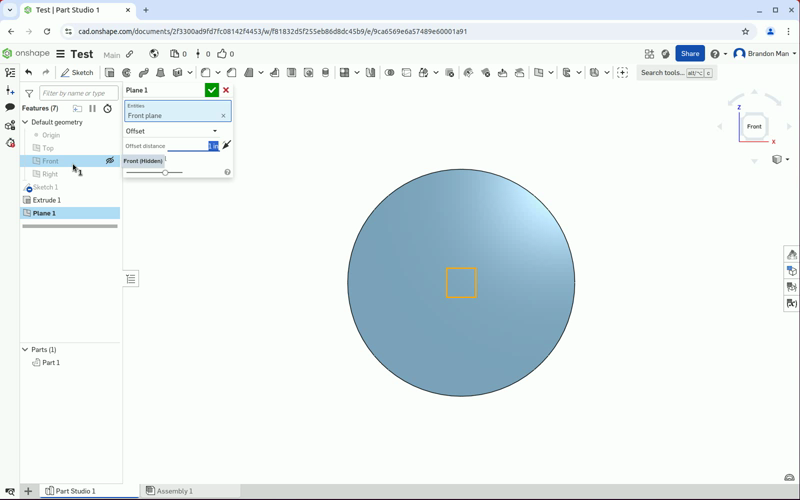
text(2.403)
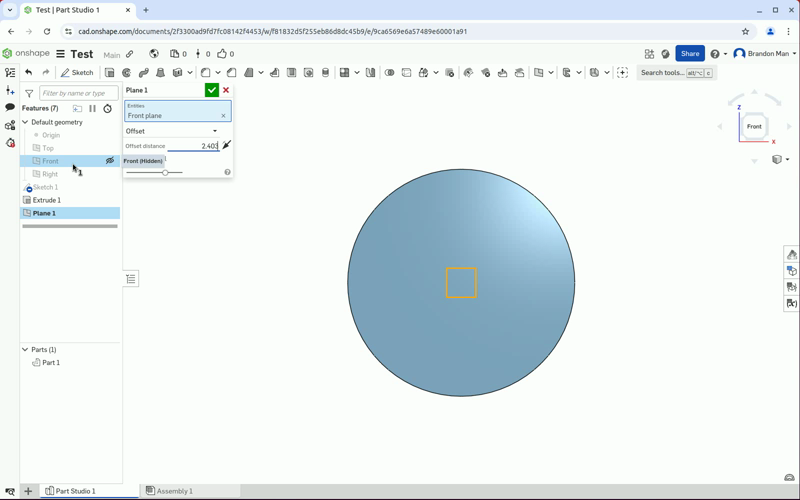
key(enter, 2)
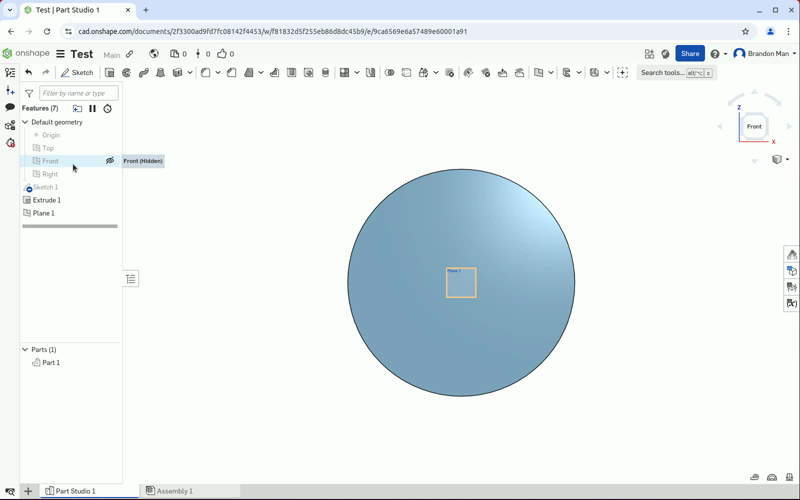
key(shift+s)
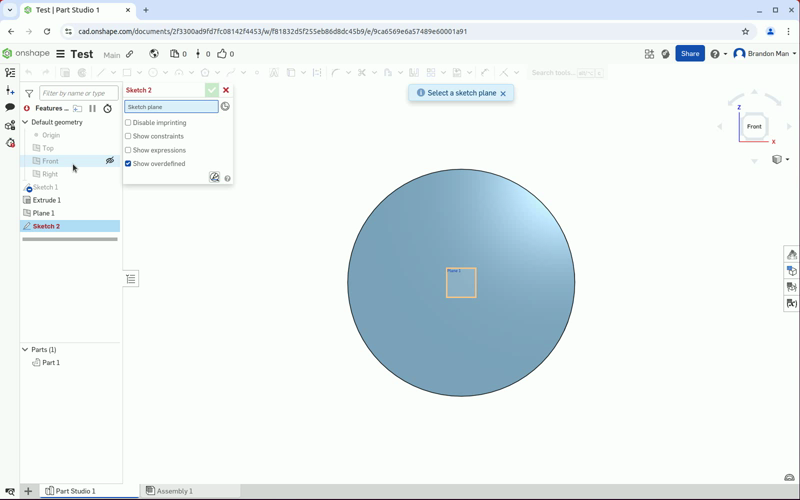
mouse_move(73, 215)
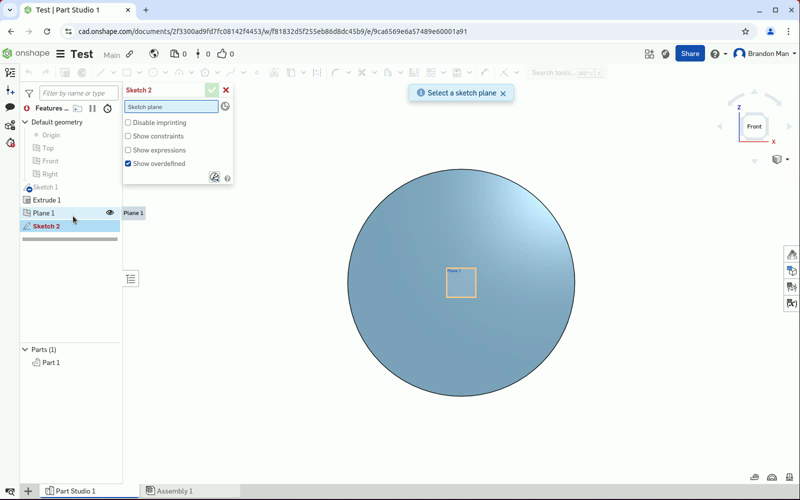
click(73, 215)
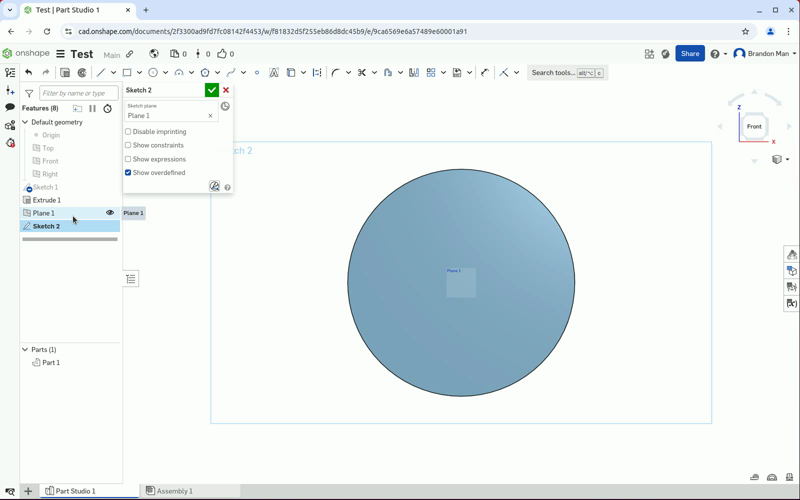
mouse_move(73, 352)
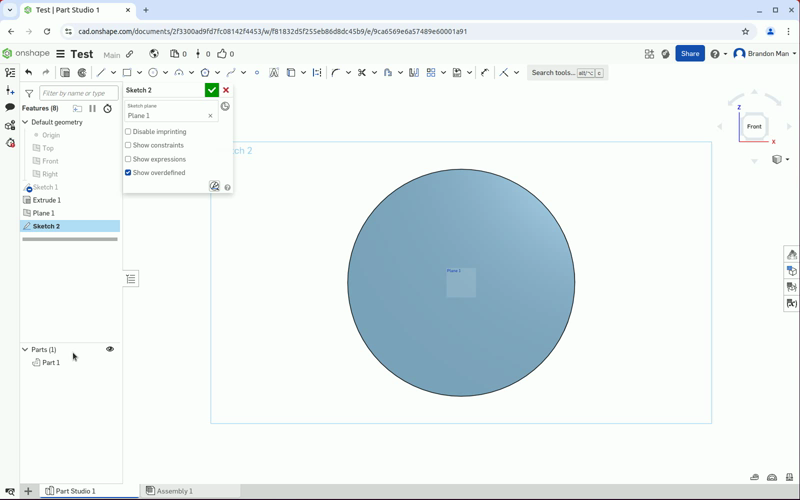
key(y)
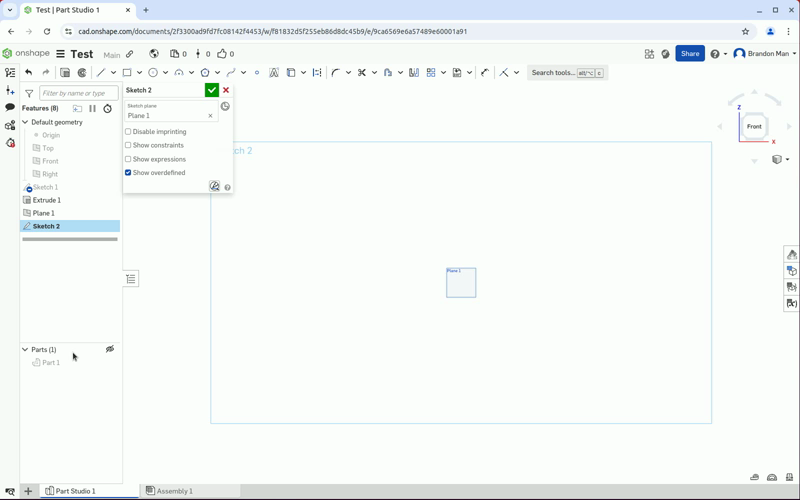
key(c)
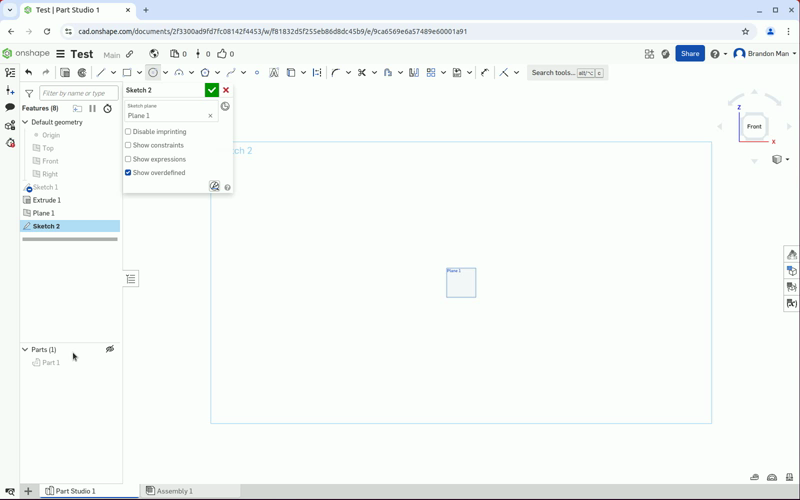
key_down(shift)
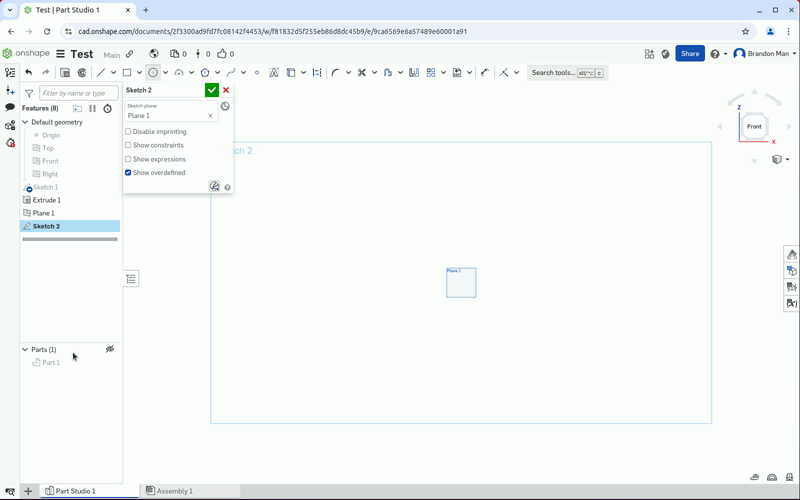
mouse_move(461, 282)
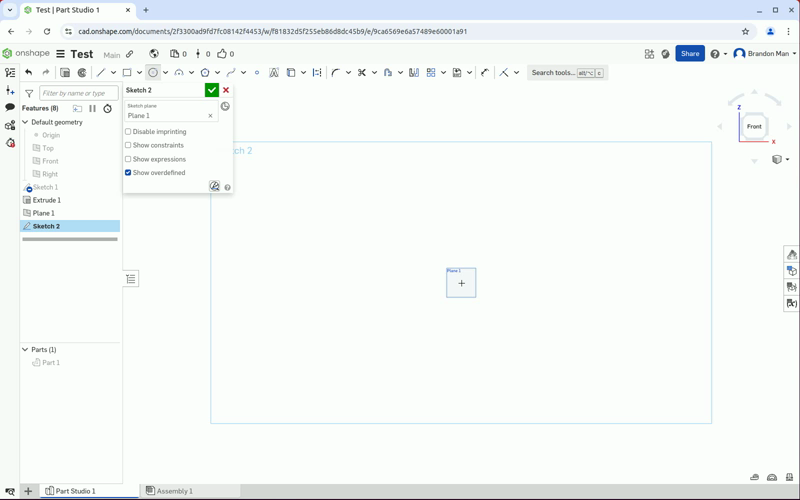
click(461, 282)
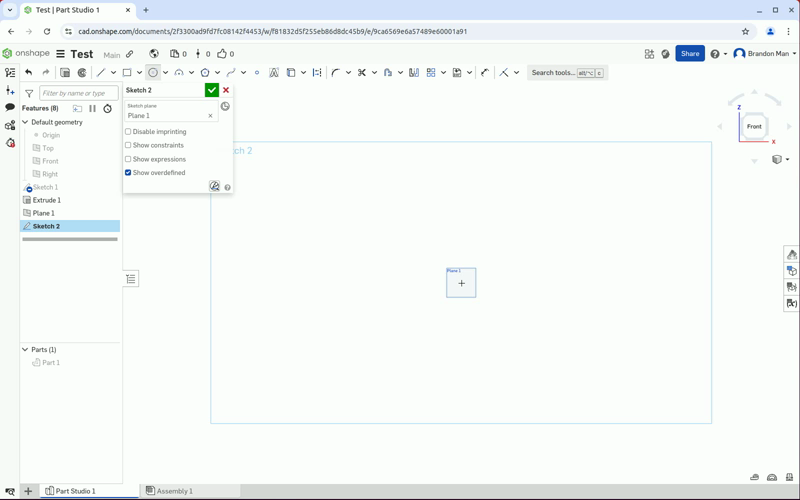
key_up(shift)
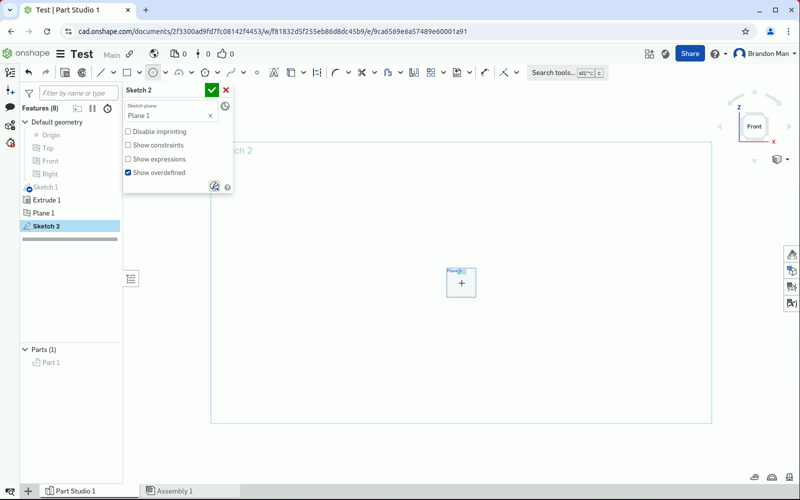
mouse_move(520, 282)
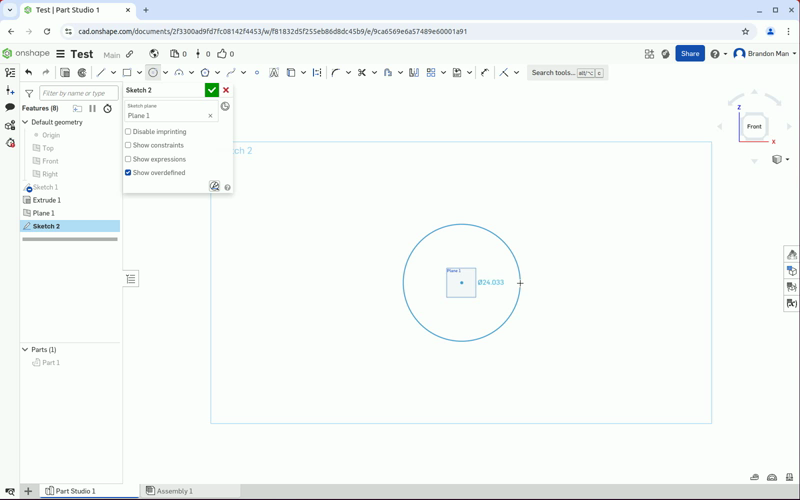
click(520, 282)
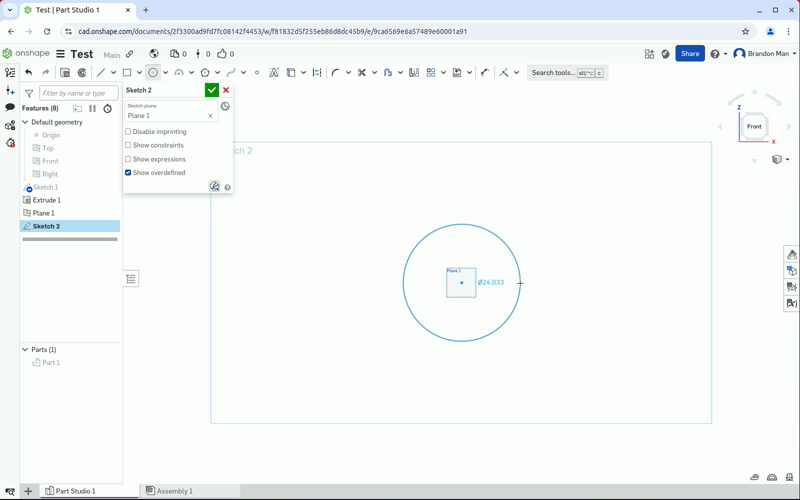
key(esc)
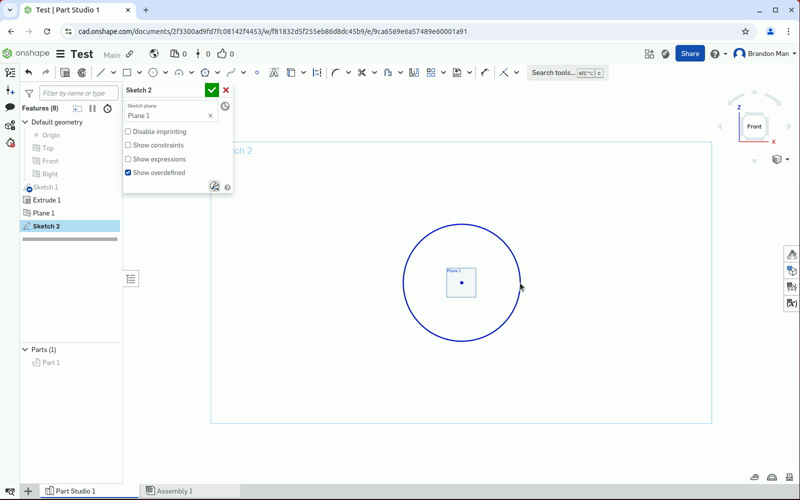
key(c)
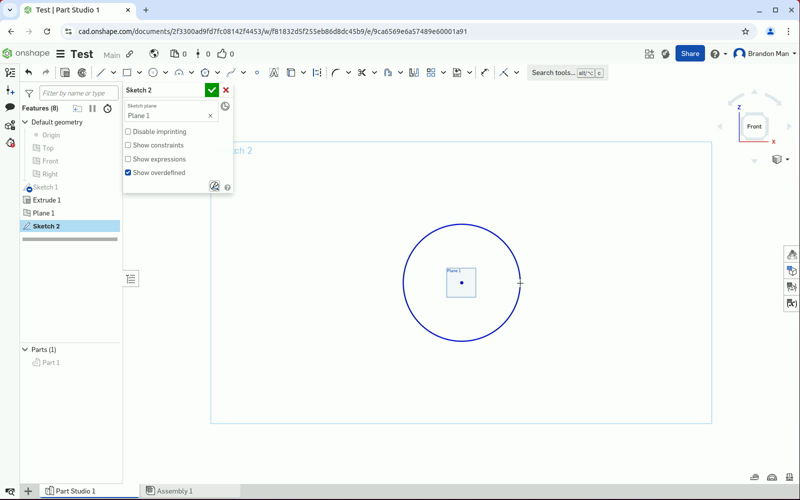
key_down(shift)
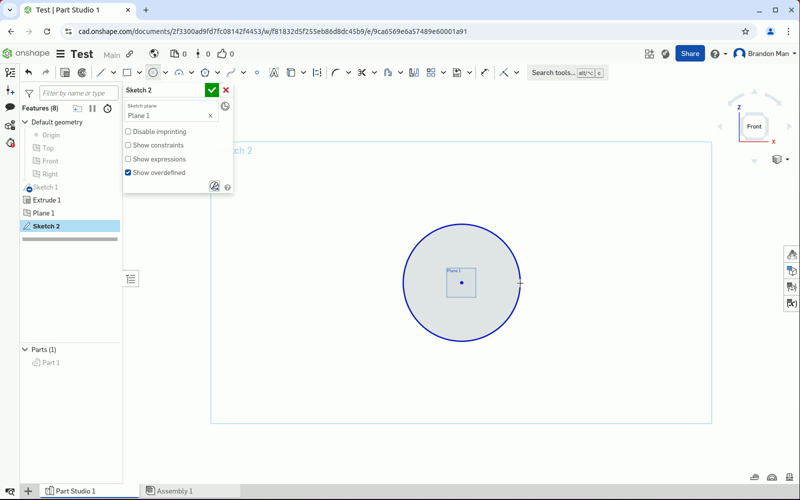
mouse_move(461, 282)
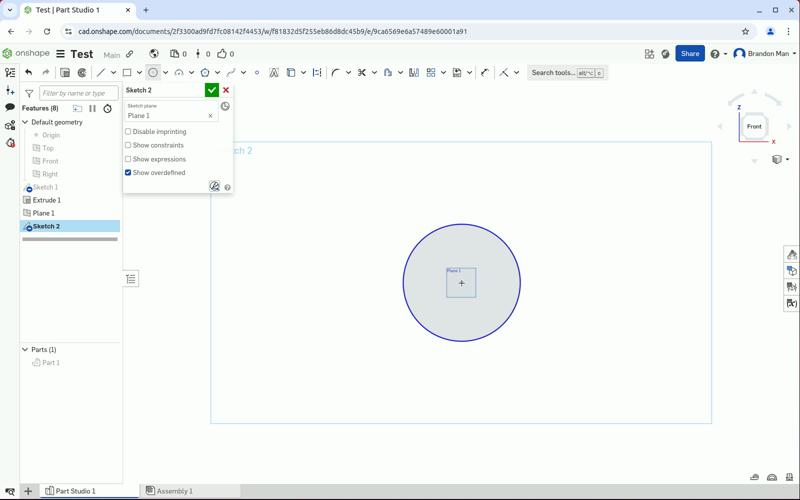
click(461, 282)
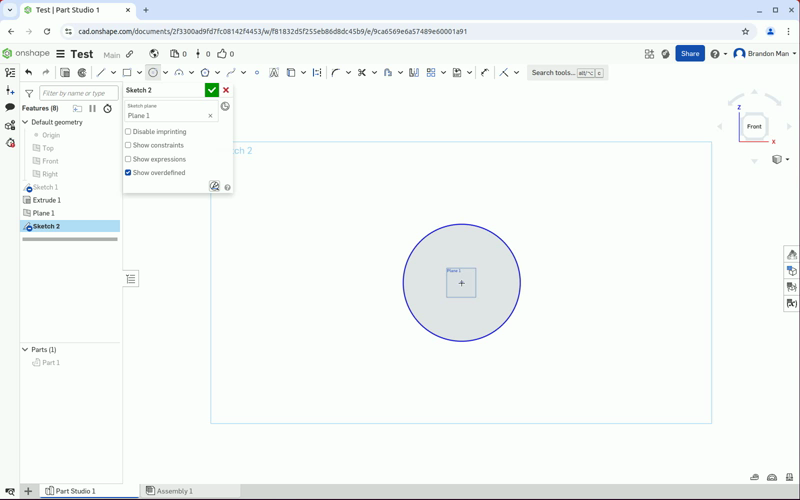
key_up(shift)
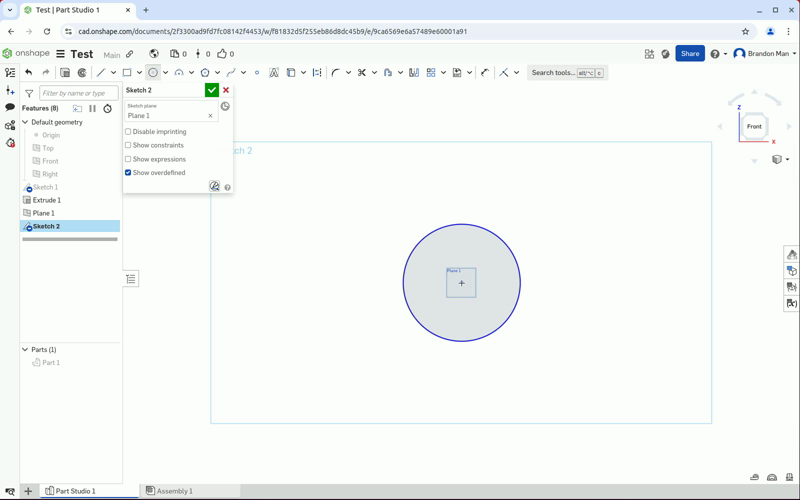
mouse_move(504, 282)
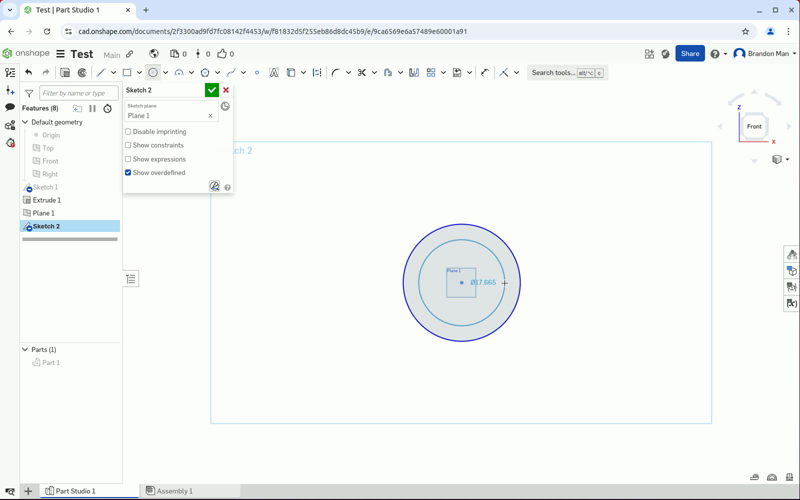
click(504, 282)
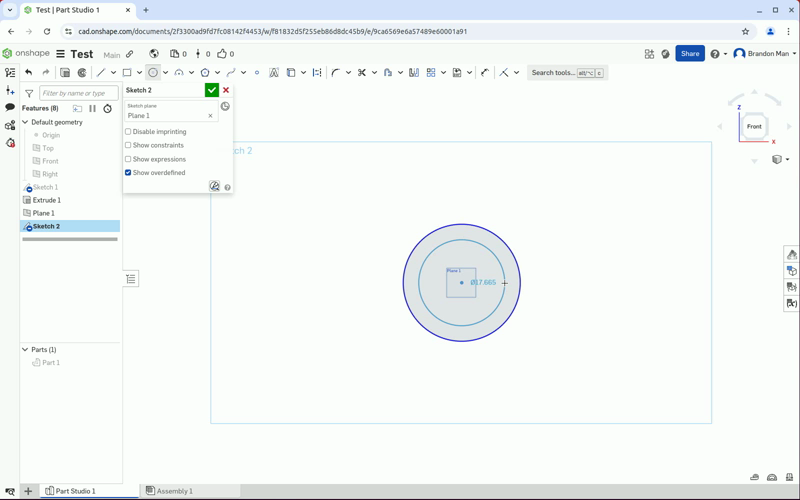
key(esc)
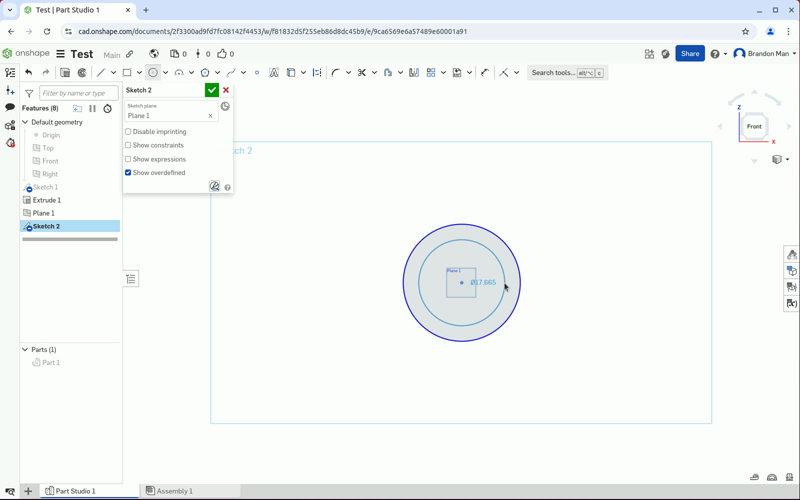
mouse_move(413, 272)
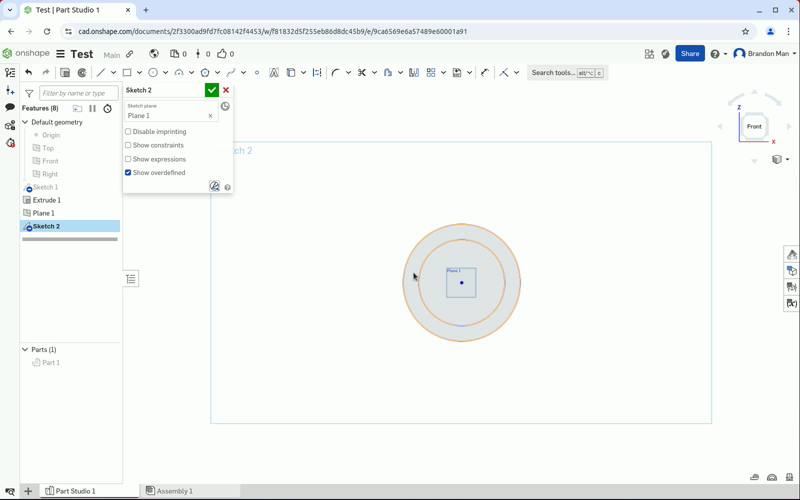
click(413, 272)
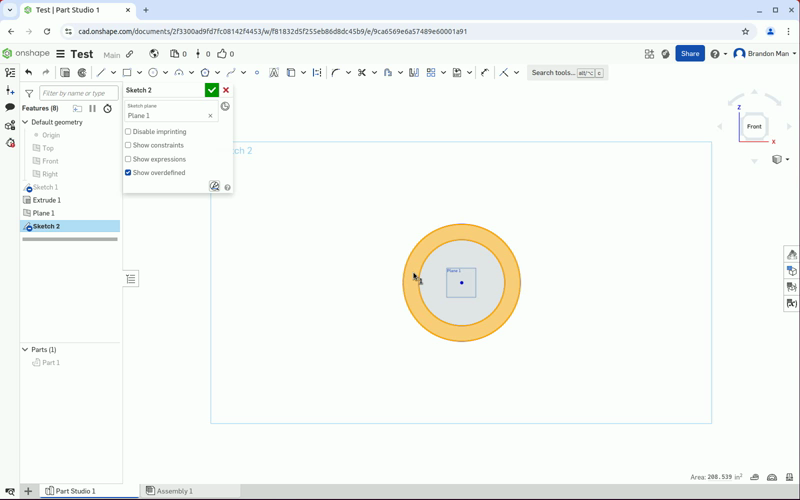
mouse_move(73, 352)
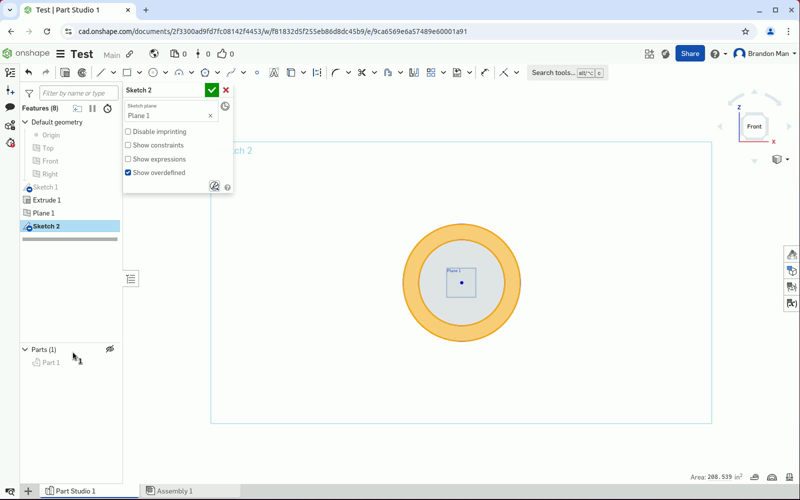
key(shift+y)
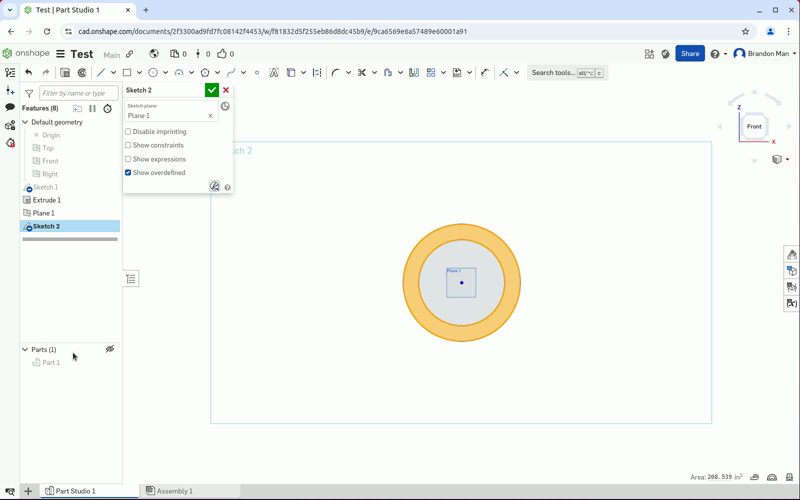
key(shift+e)
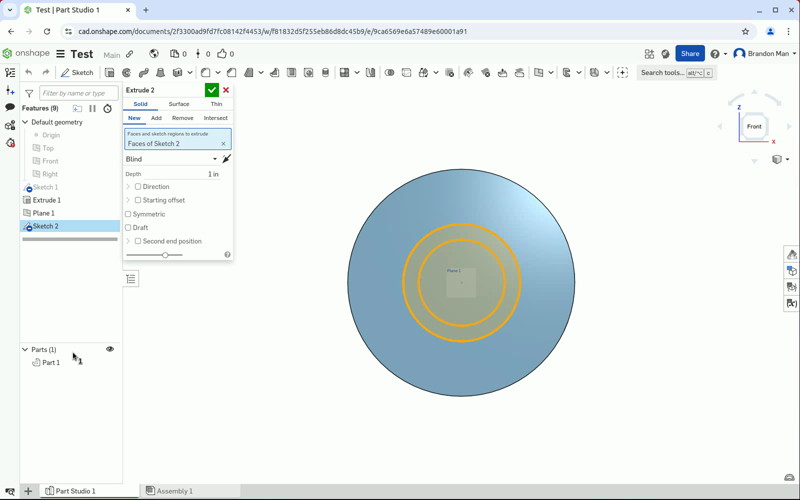
mouse_move(143, 106)
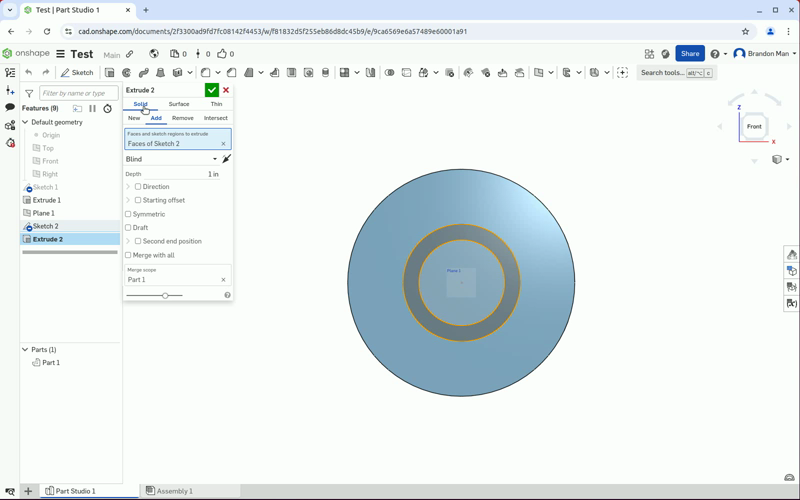
click(143, 106)
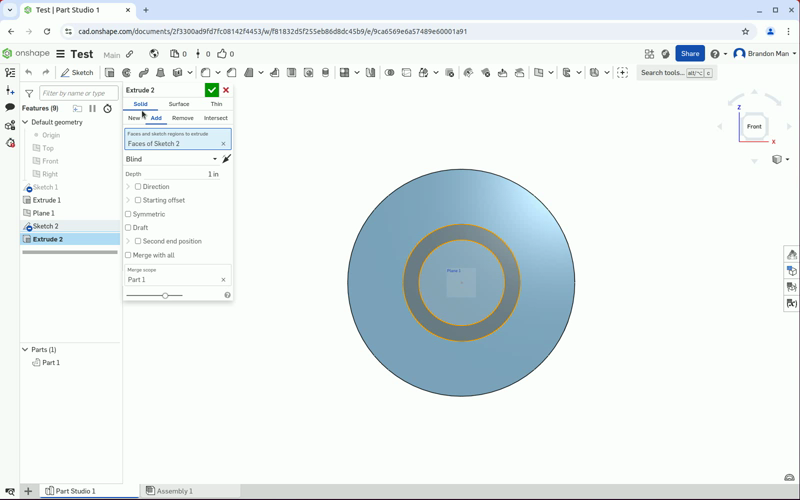
mouse_move(137, 120)
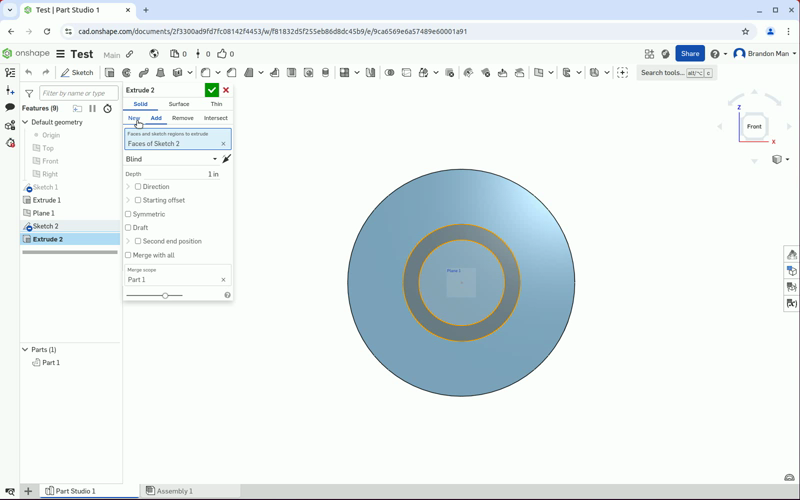
click(137, 120)
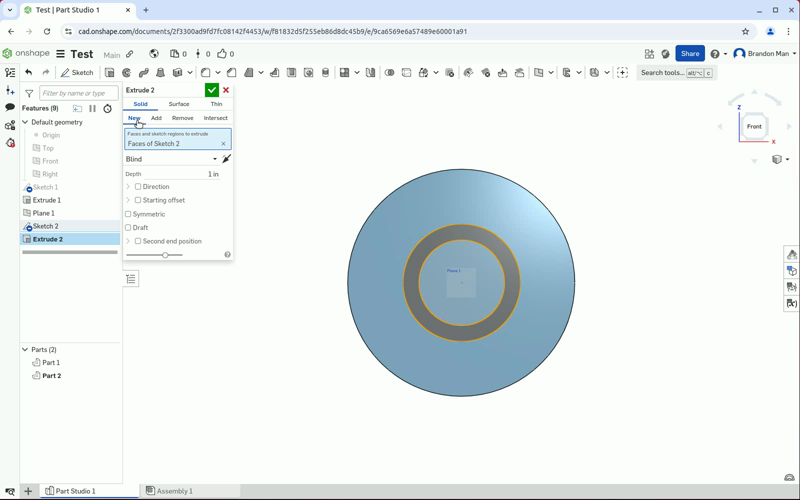
key(tab, 4)
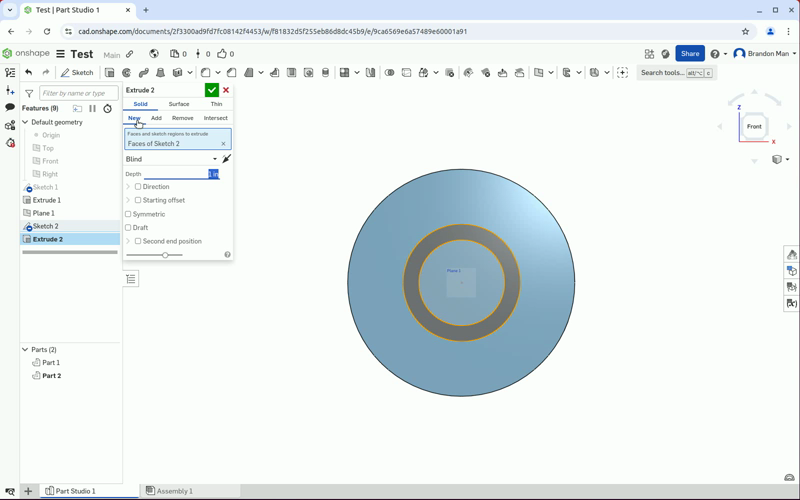
text(18.535)
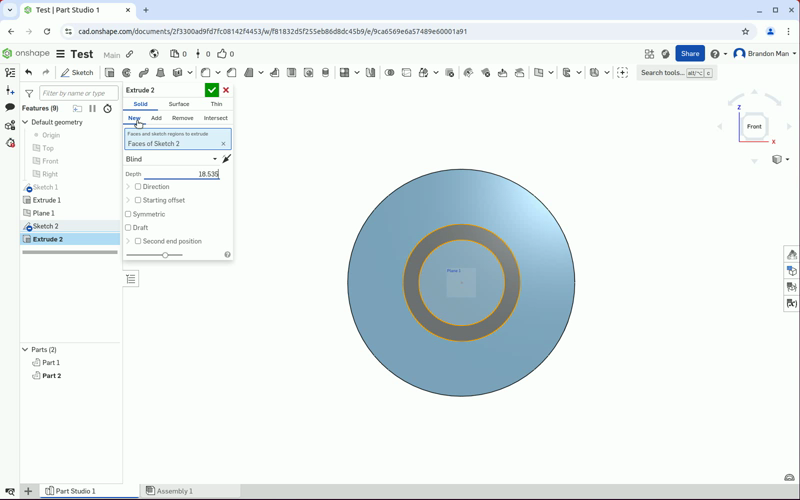
key(enter)
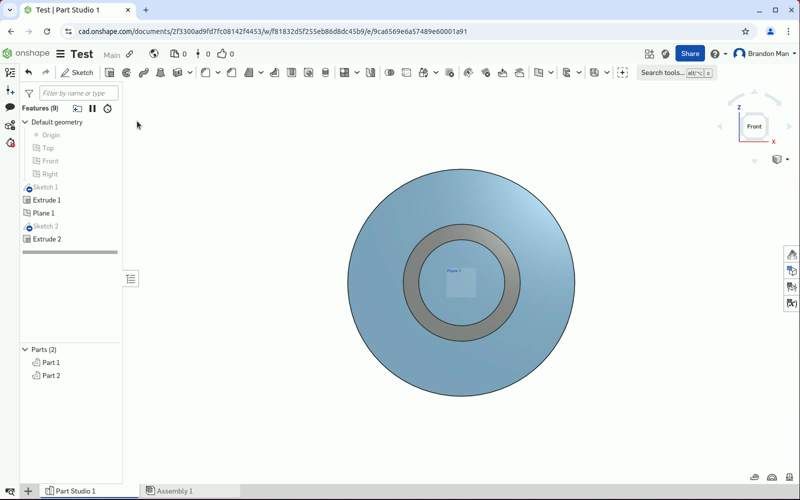
key(shift+h)
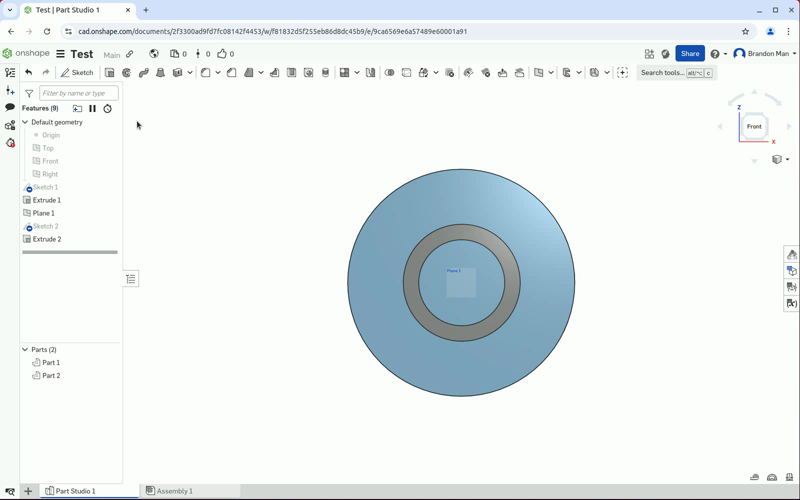
key(shift+h)
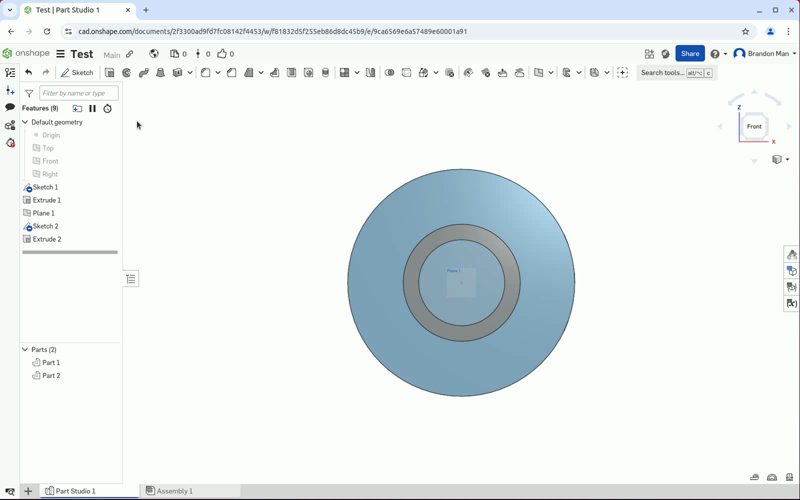
key(shift+7)
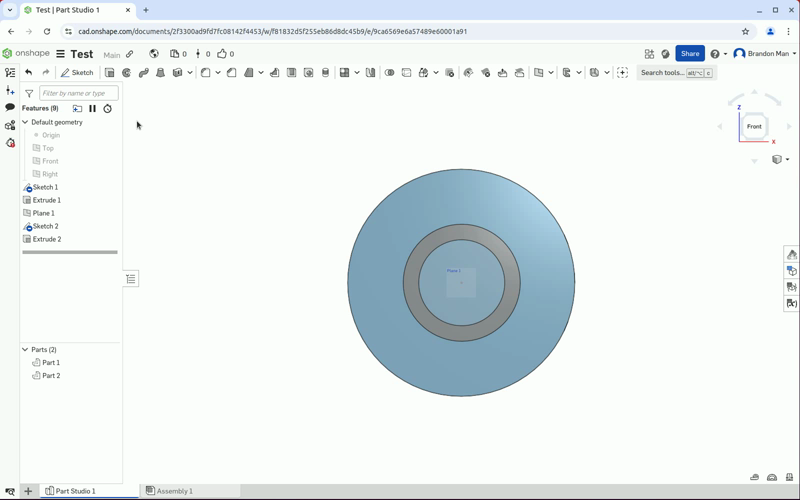
key(left, 2)
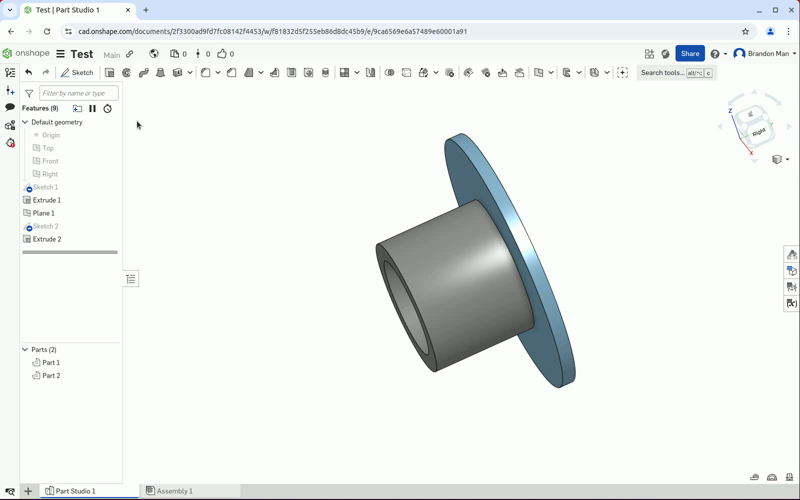
key(down, 2)
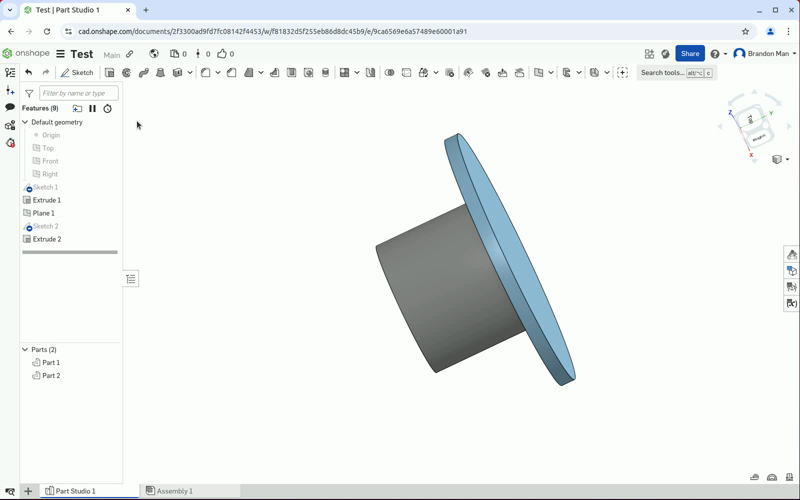
key(up, 2)
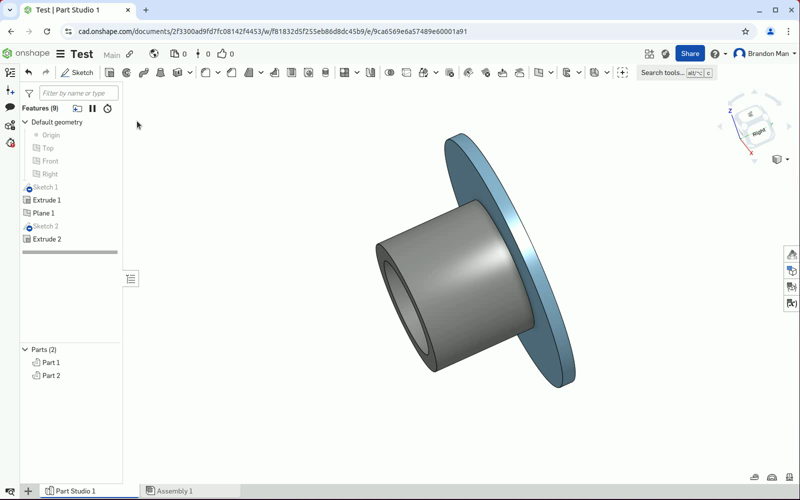
key(right, 2)
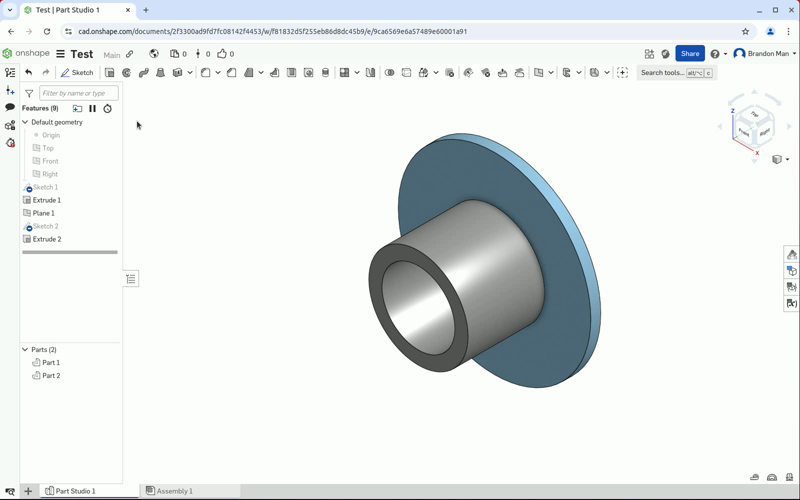
mouse_move(73, 189)
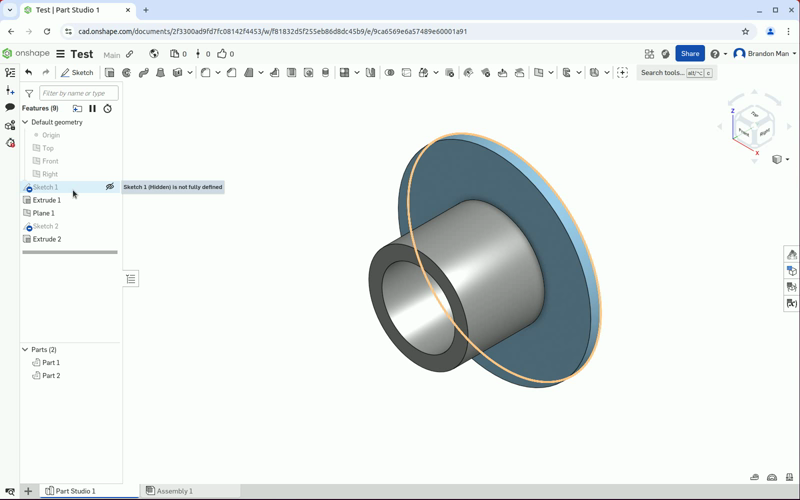
click(73, 189)